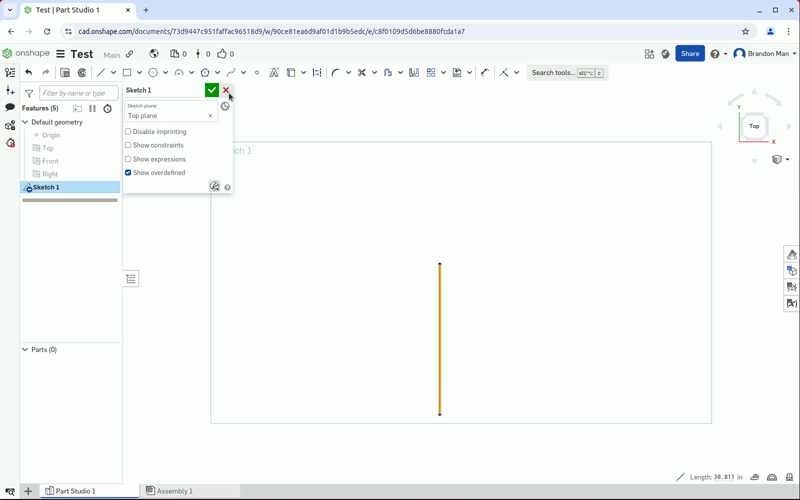
key(shift+h)
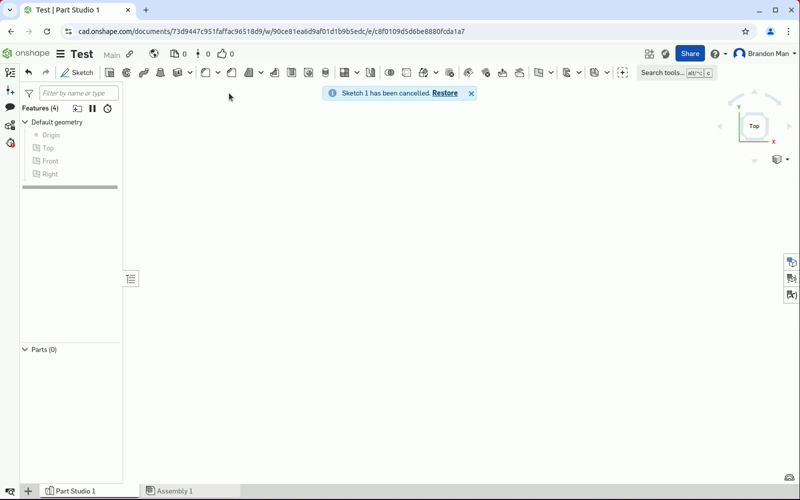
mouse_move(73, 352)
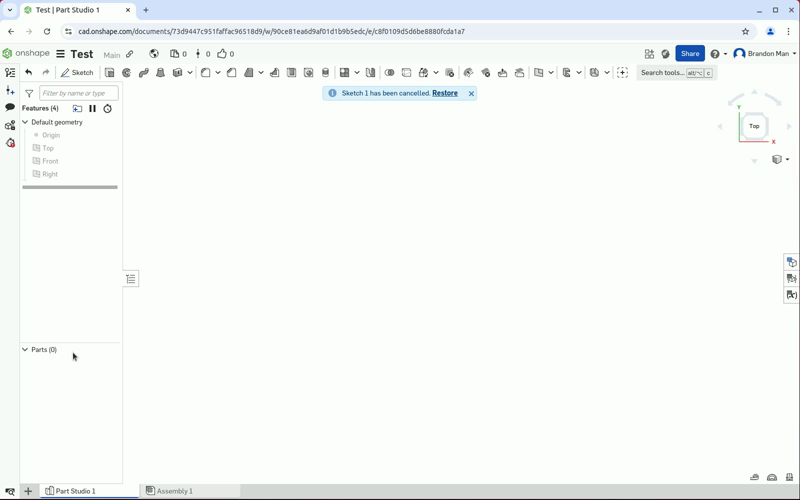
key(y)
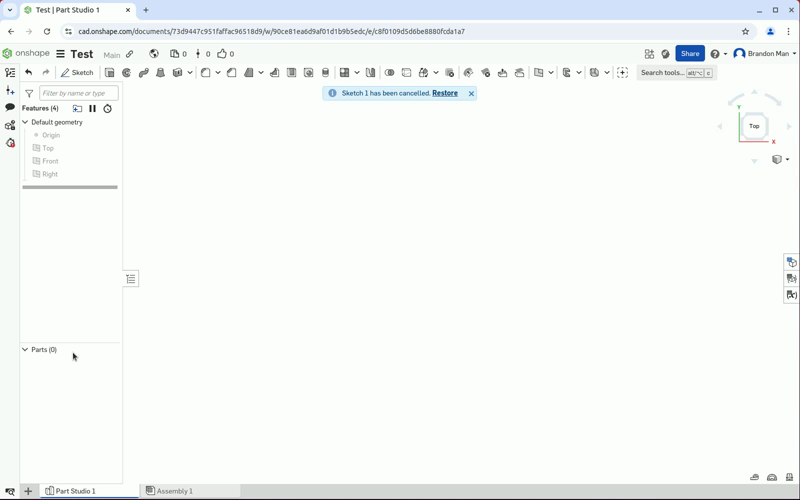
key(shift+p)
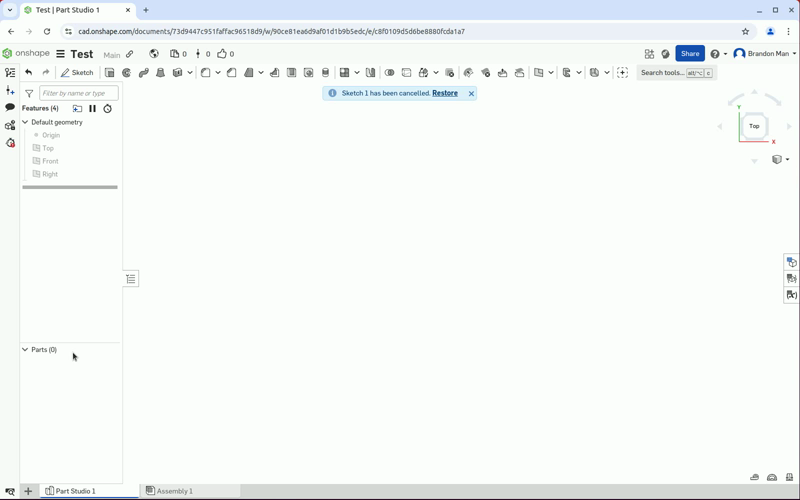
key(space)
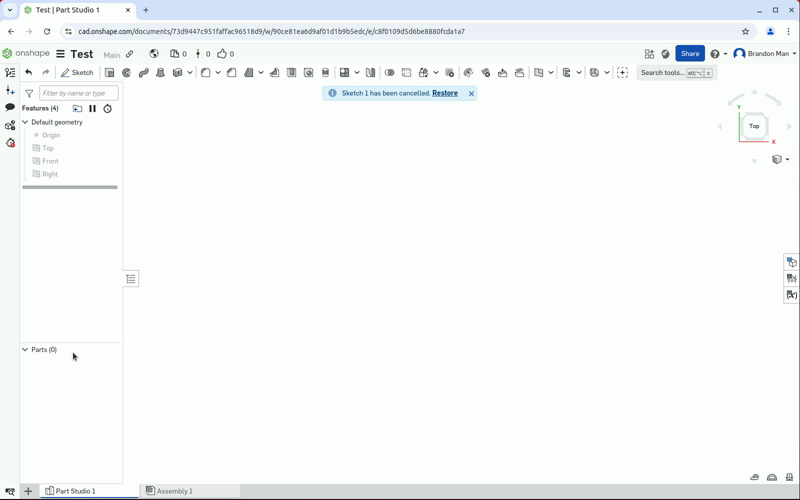
key_down(shift)
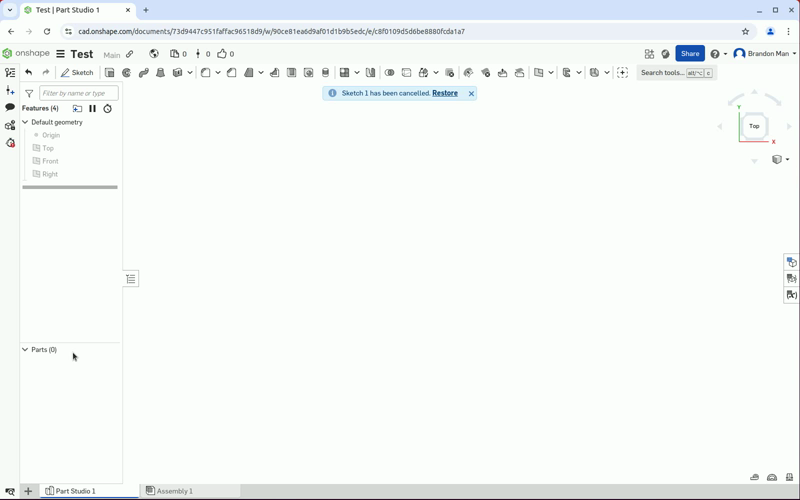
key(up)
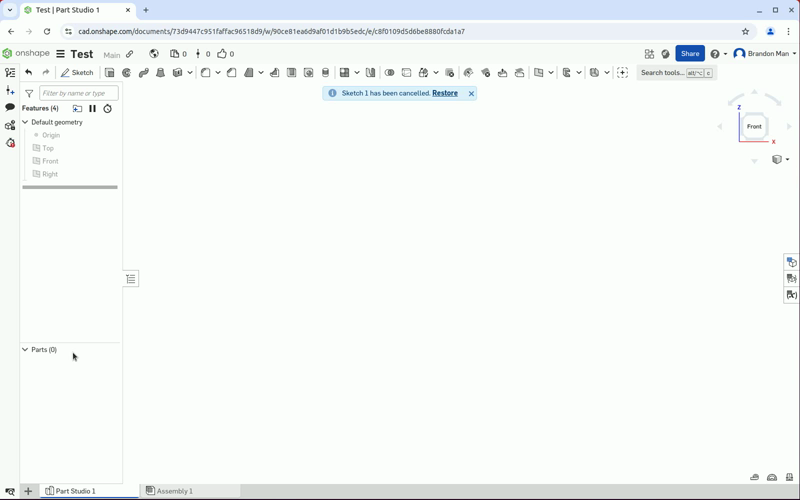
key_up(shift)
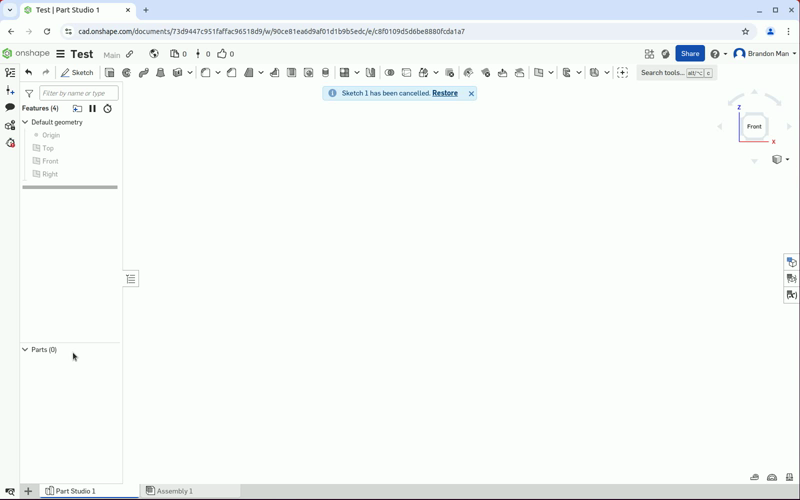
mouse_move(73, 352)
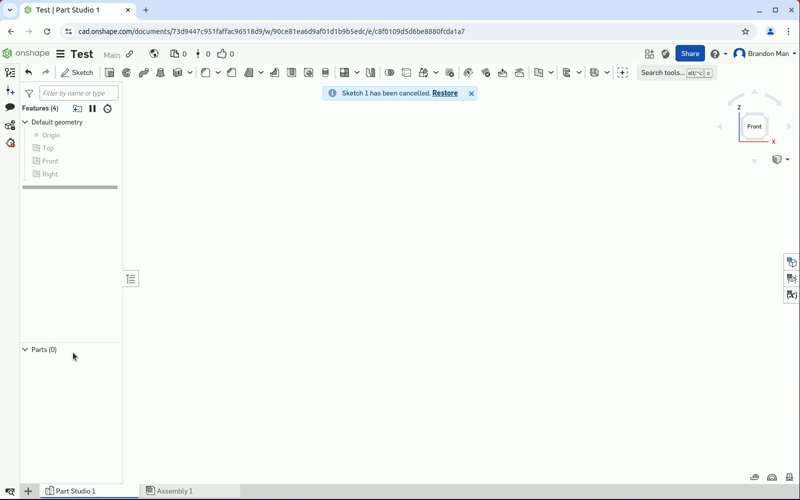
key(shift+y)
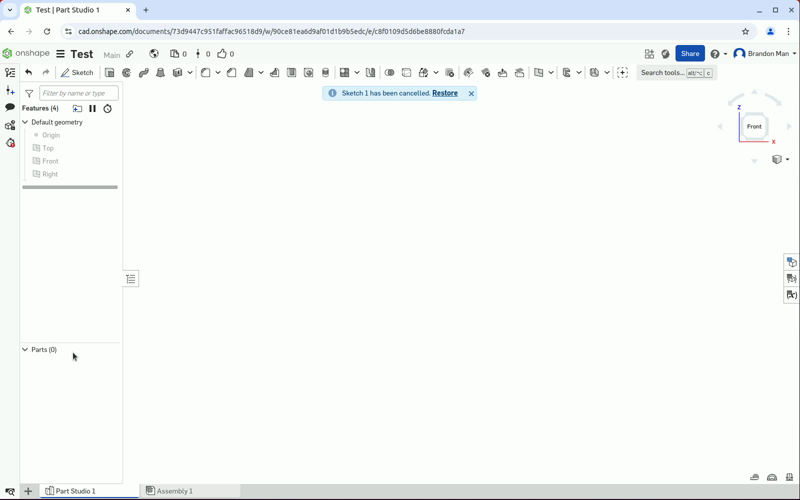
key(shift+s)
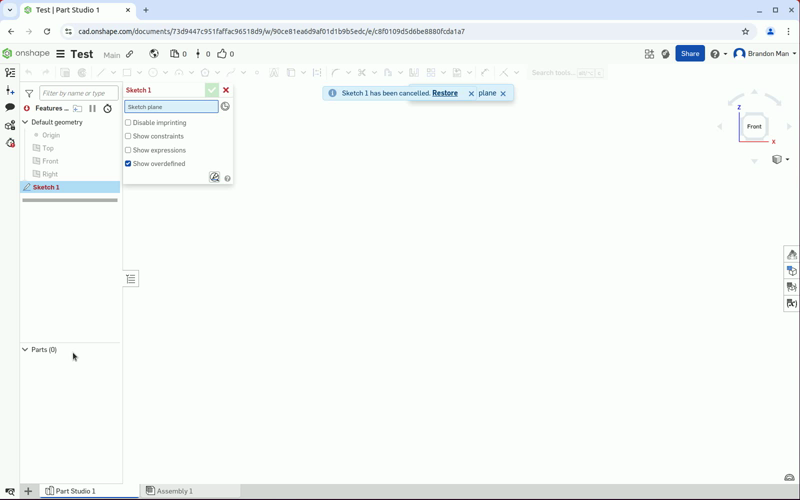
mouse_move(73, 163)
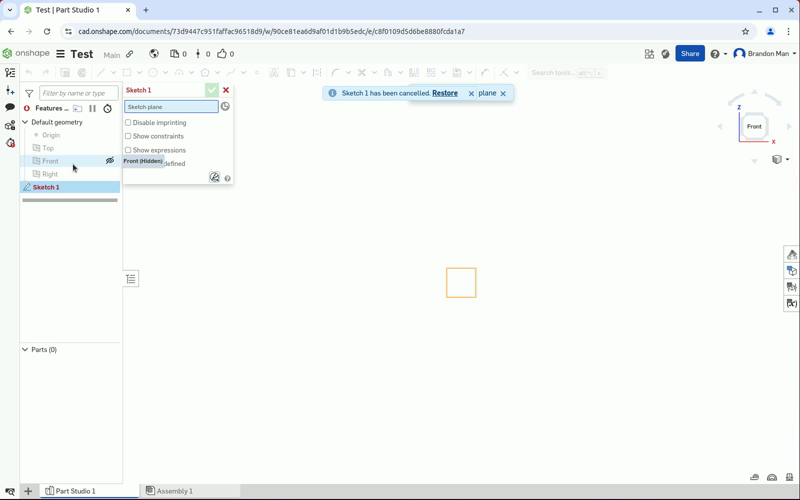
click(73, 163)
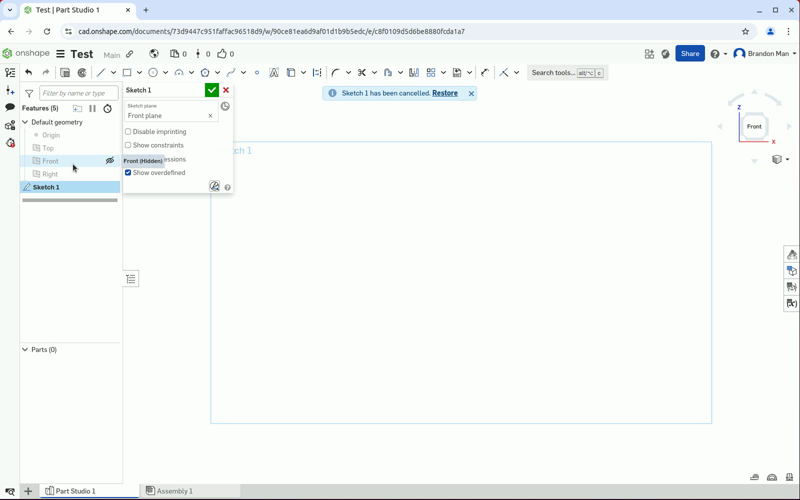
mouse_move(73, 352)
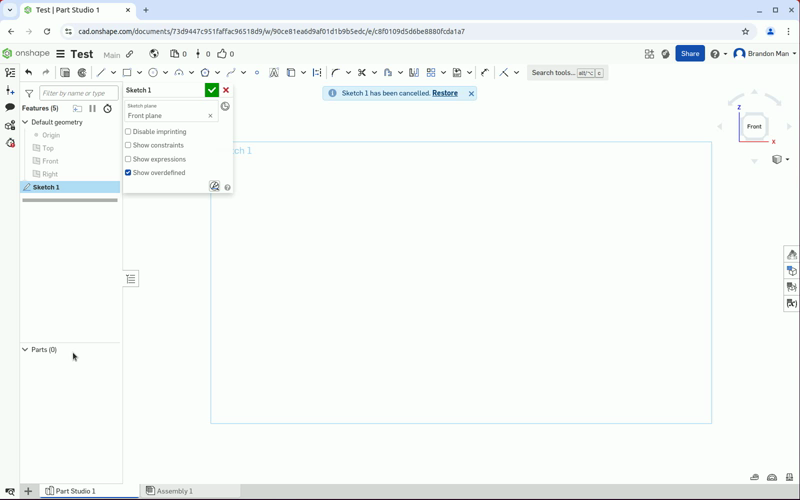
key(y)
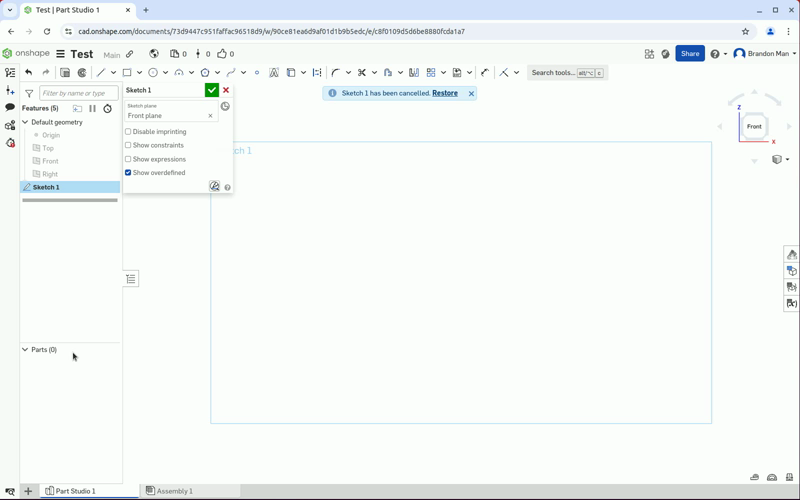
key(l)
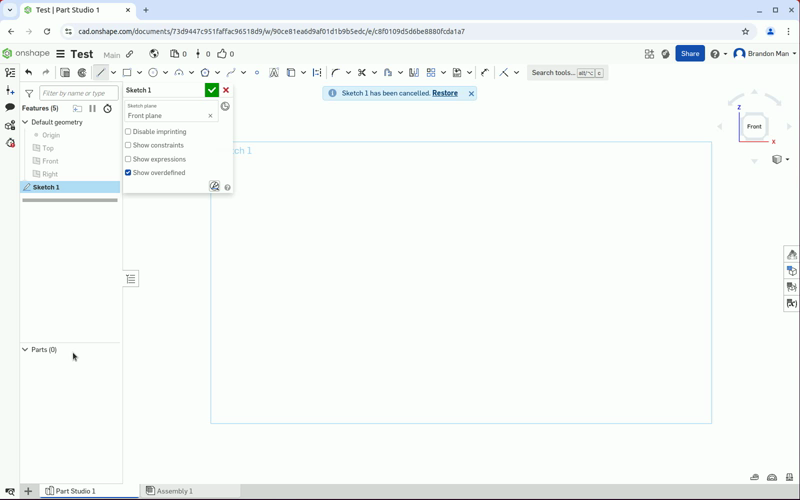
key_down(shift)
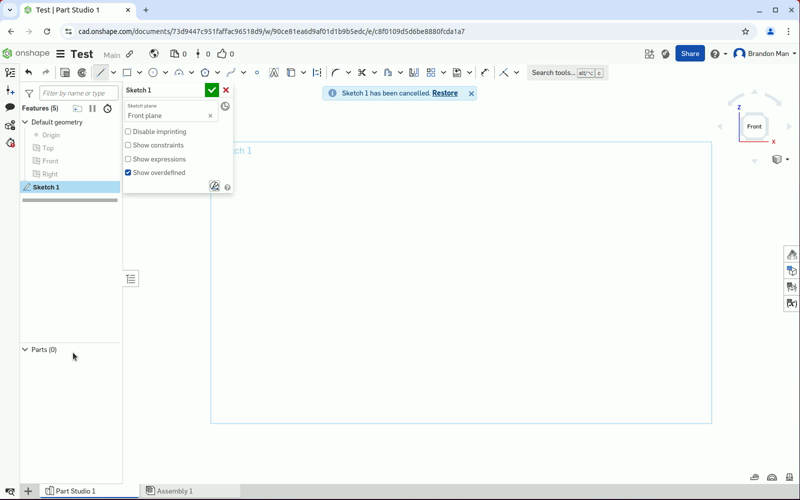
mouse_move(366, 372)
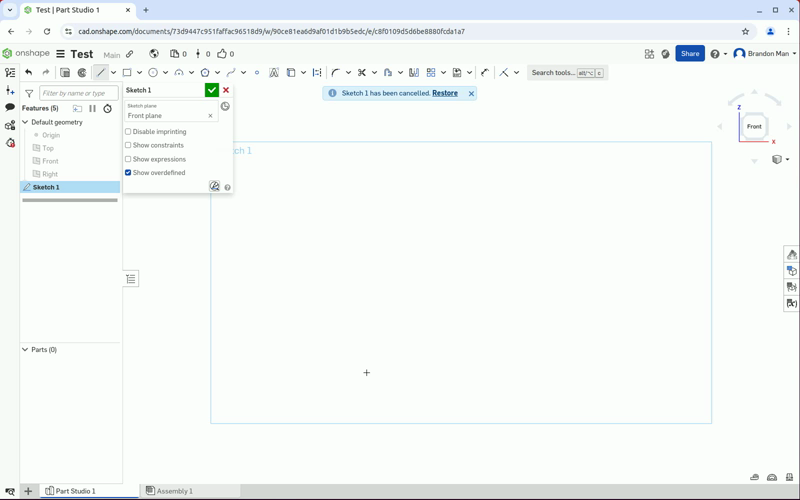
click(366, 372)
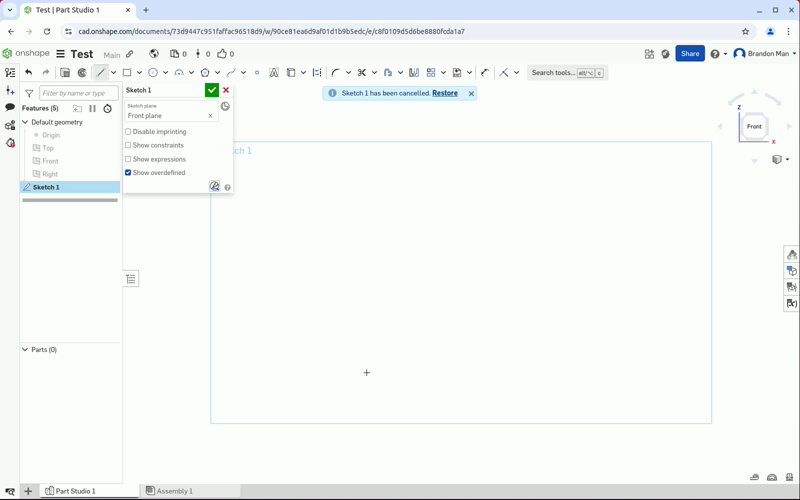
key_up(shift)
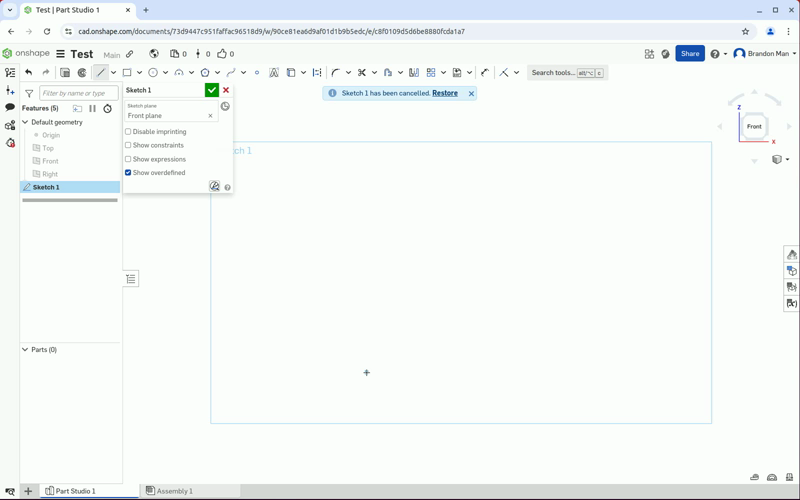
key_down(shift)
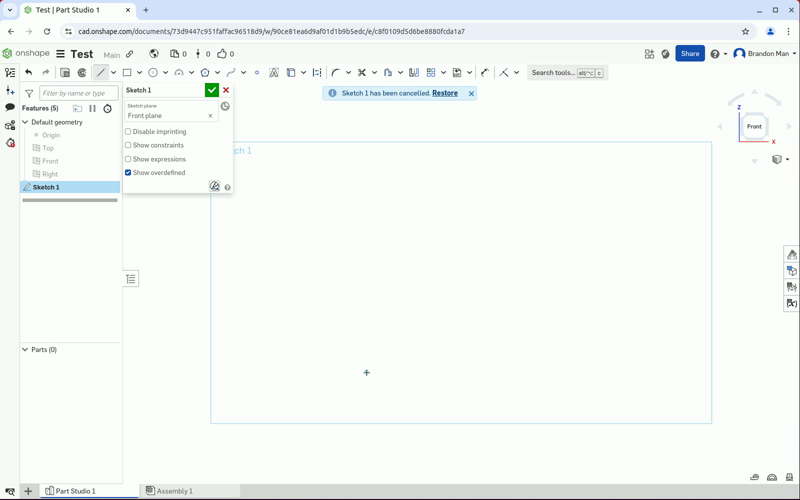
mouse_move(553, 372)
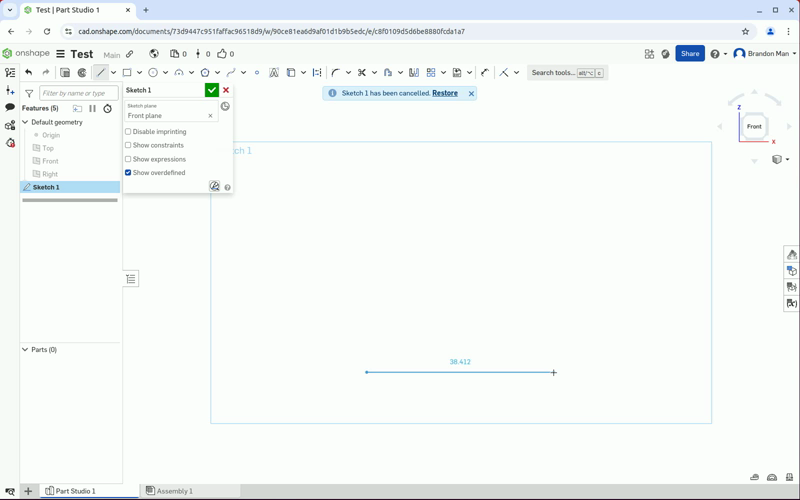
click(553, 372)
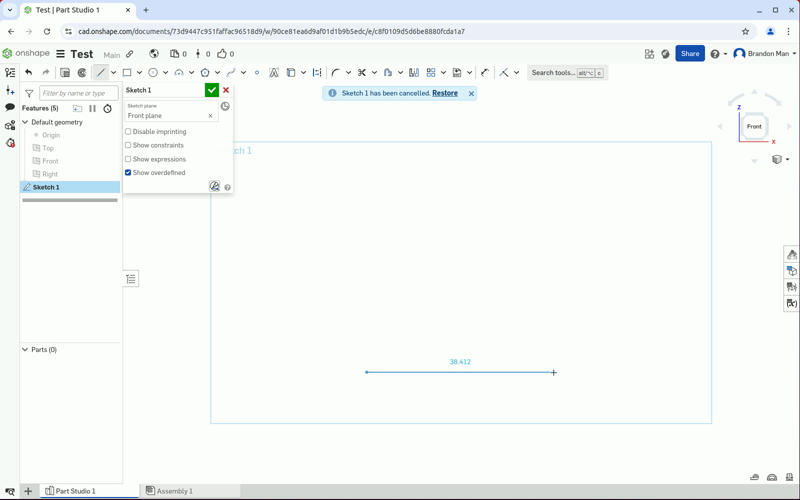
key_up(shift)
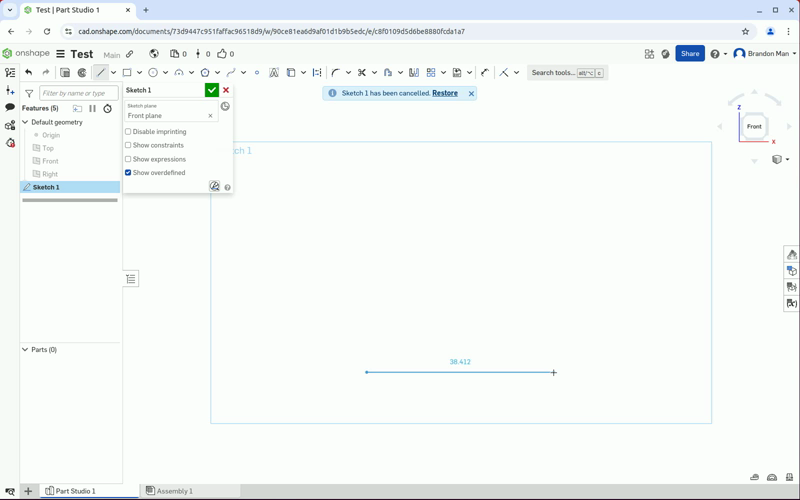
key_down(shift)
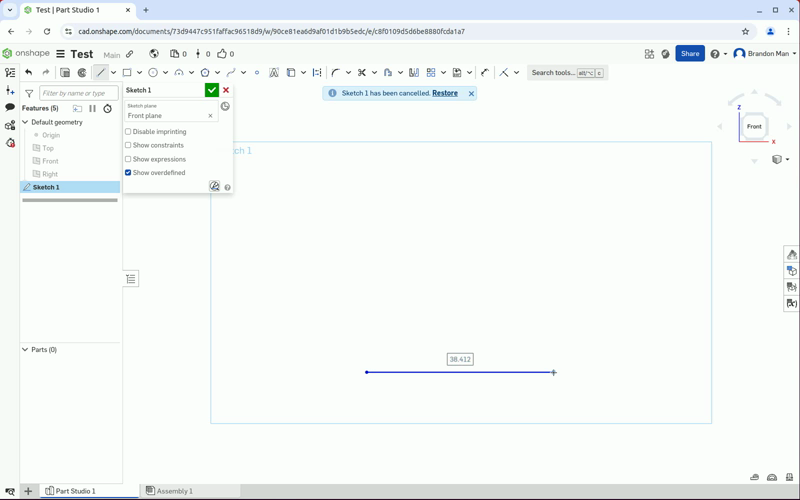
mouse_move(553, 195)
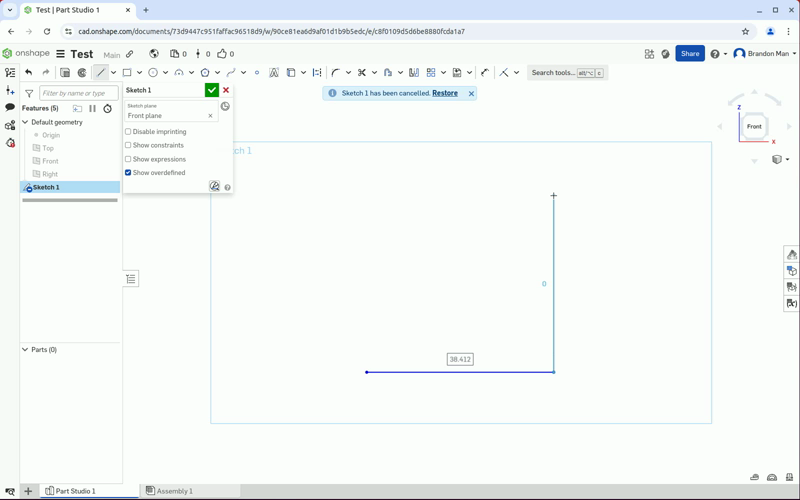
click(553, 195)
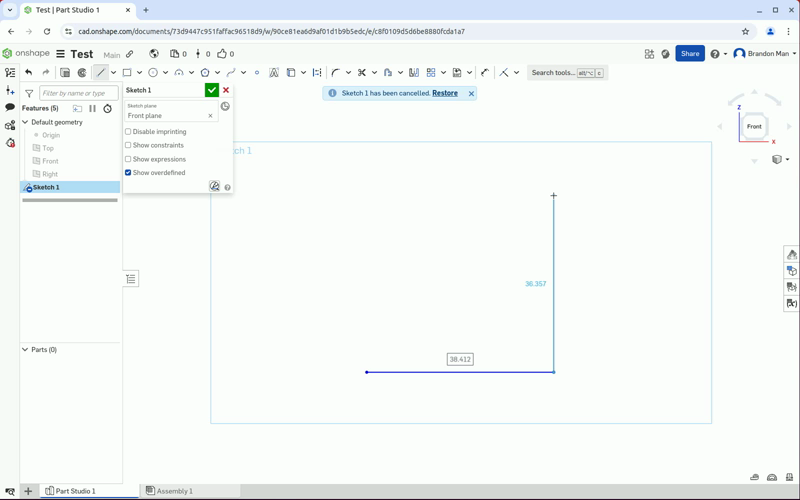
key_up(shift)
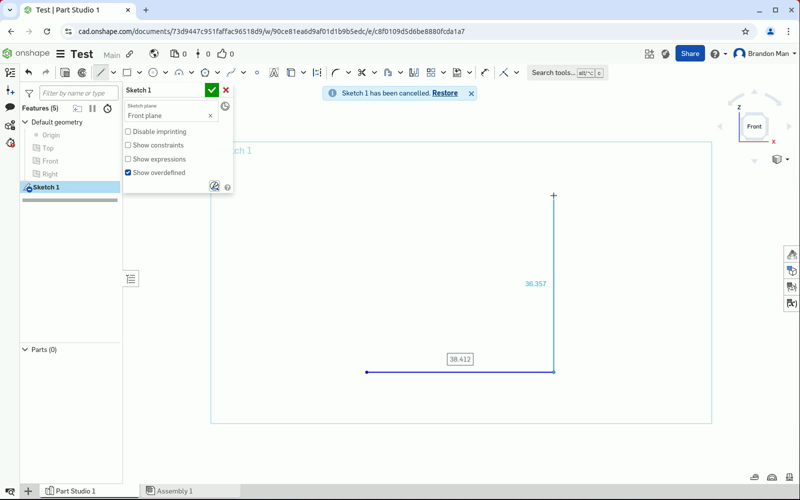
key_down(shift)
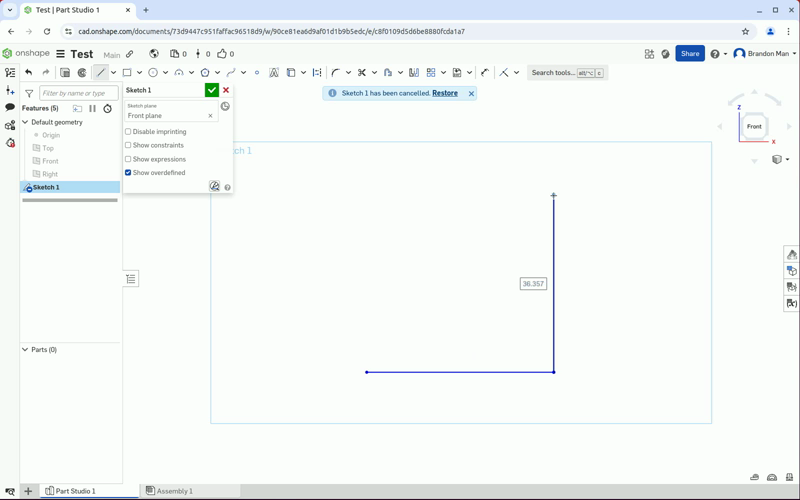
mouse_move(367, 195)
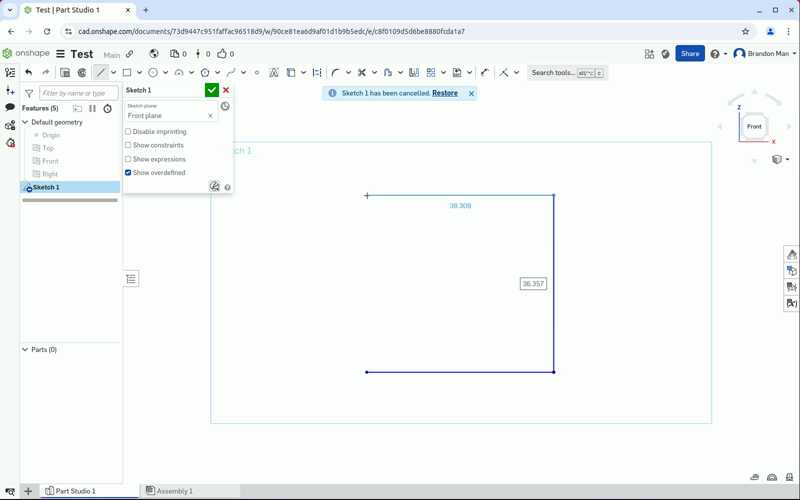
click(367, 195)
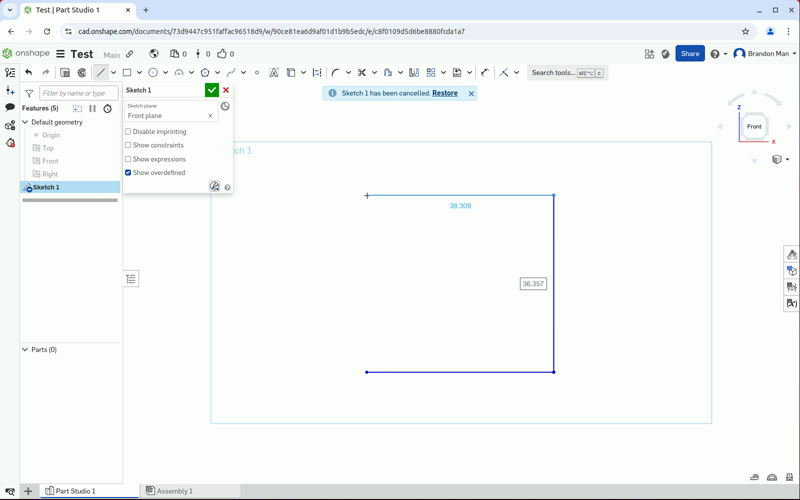
key_up(shift)
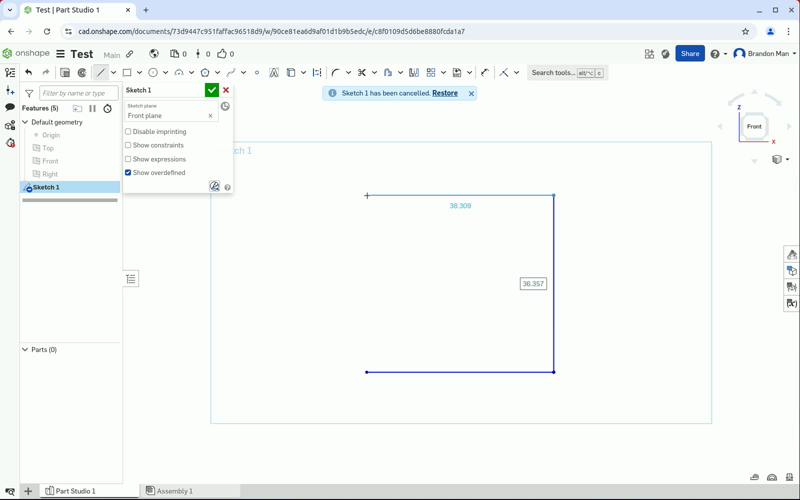
key_down(shift)
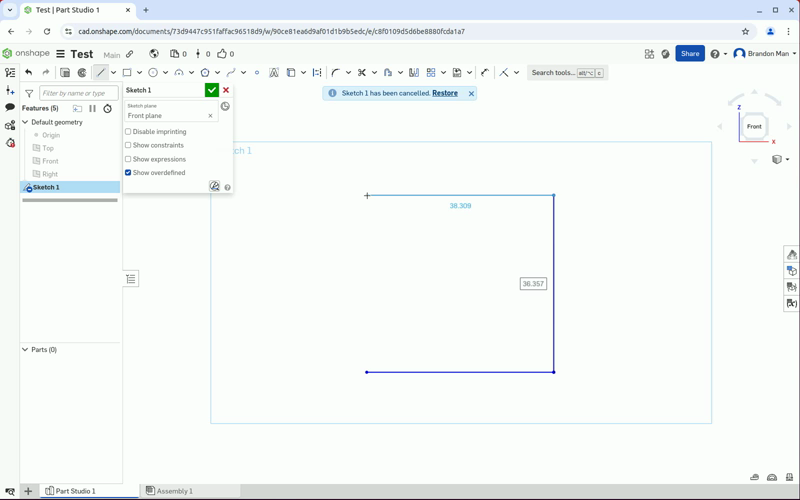
mouse_move(366, 372)
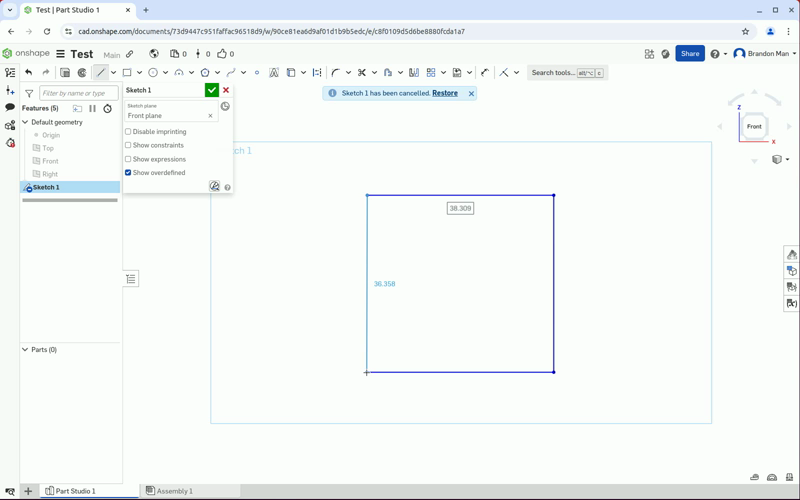
key_up(shift)
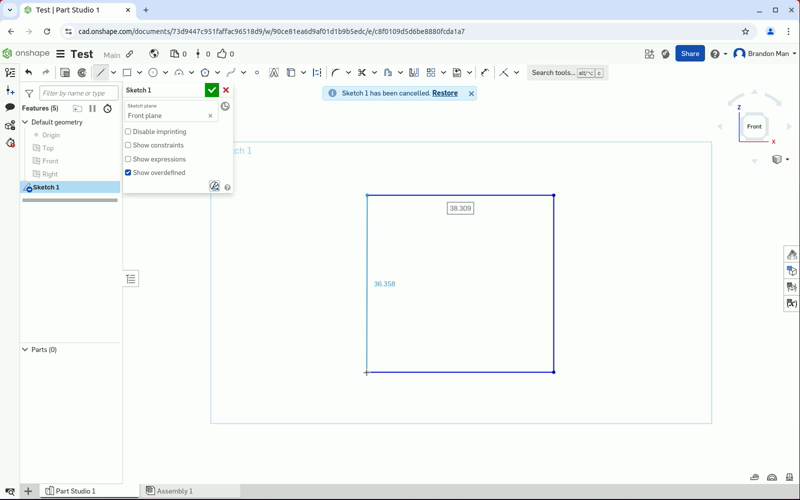
click(366, 372)
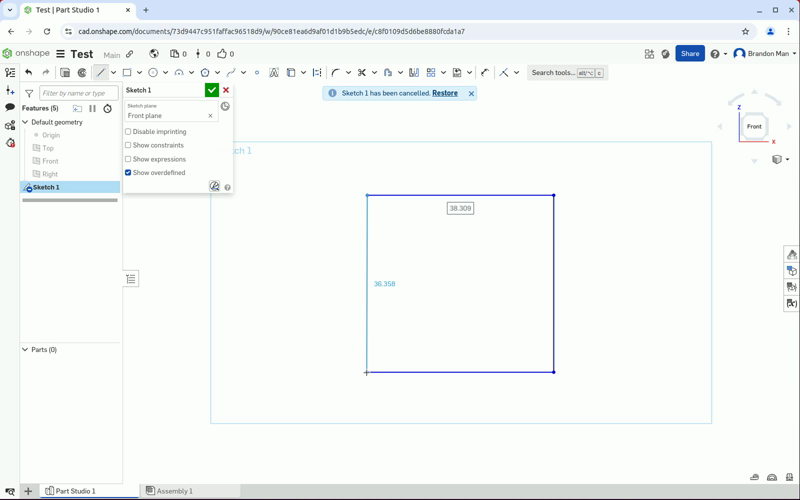
key(esc)
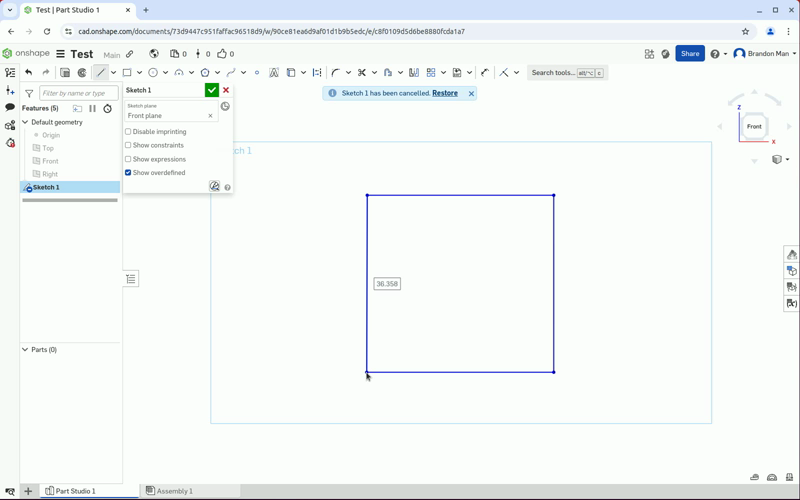
mouse_move(434, 272)
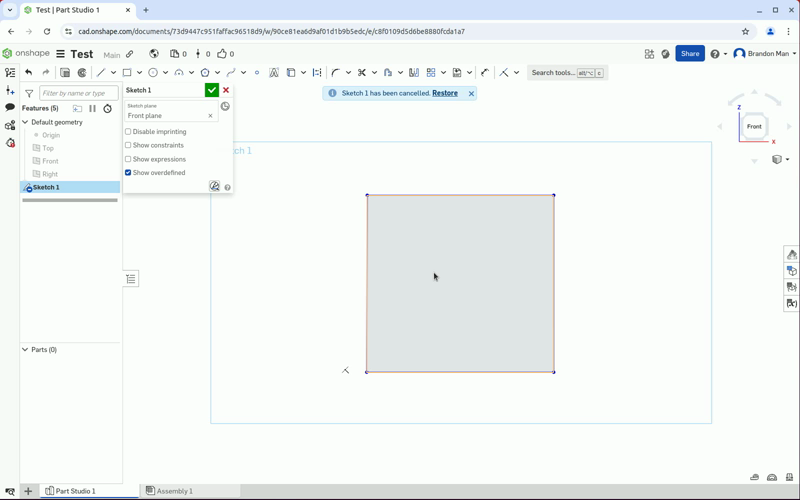
click(434, 272)
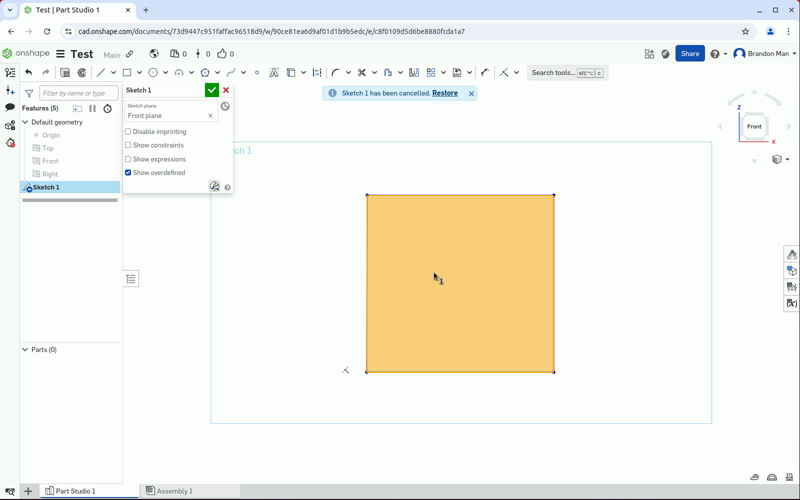
mouse_move(73, 352)
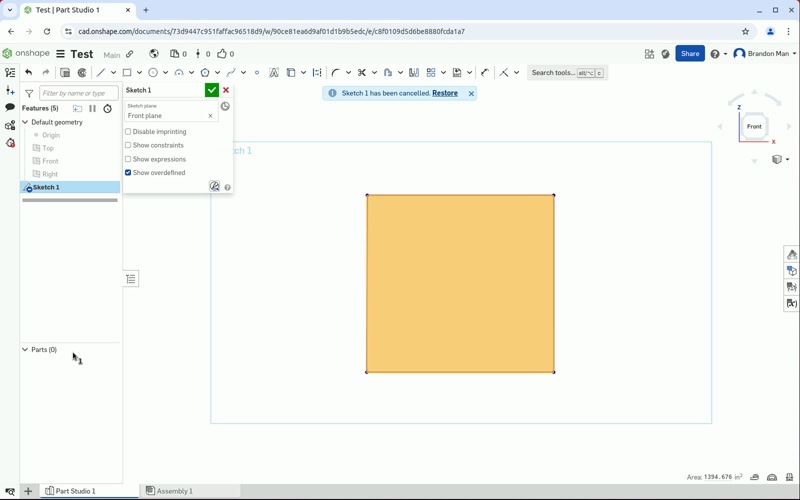
key(shift+y)
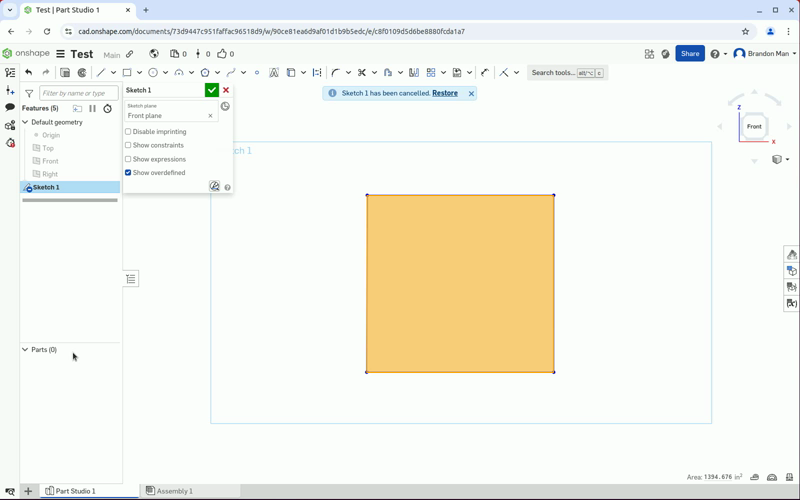
key(shift+e)
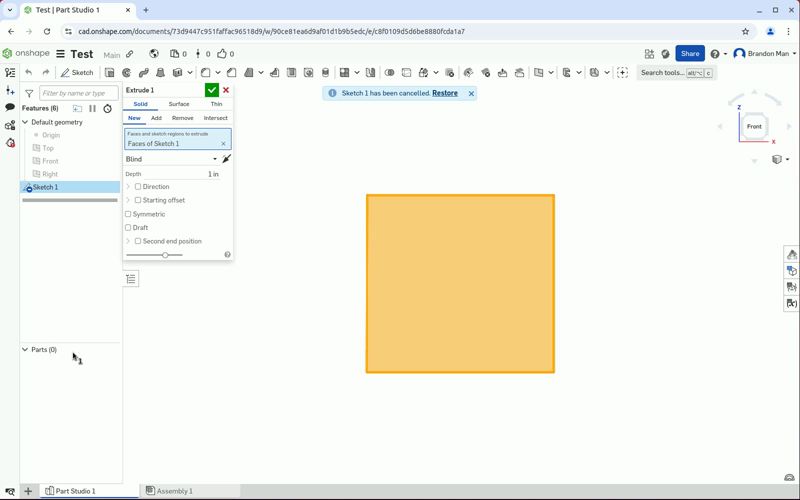
mouse_move(143, 106)
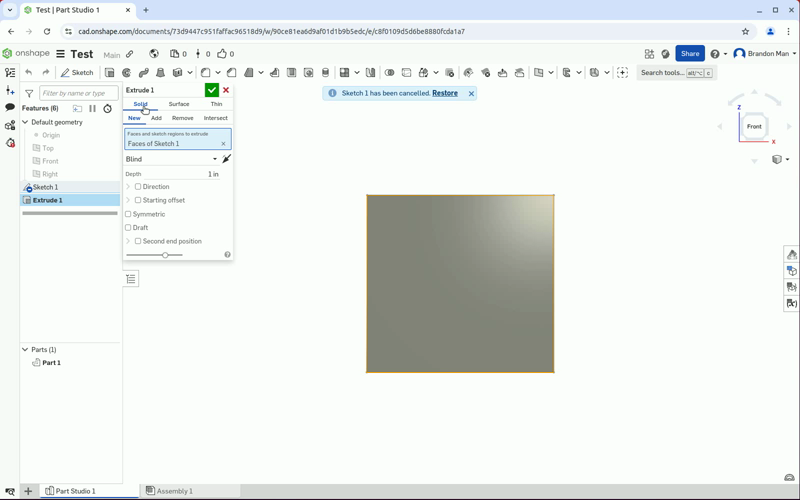
click(143, 106)
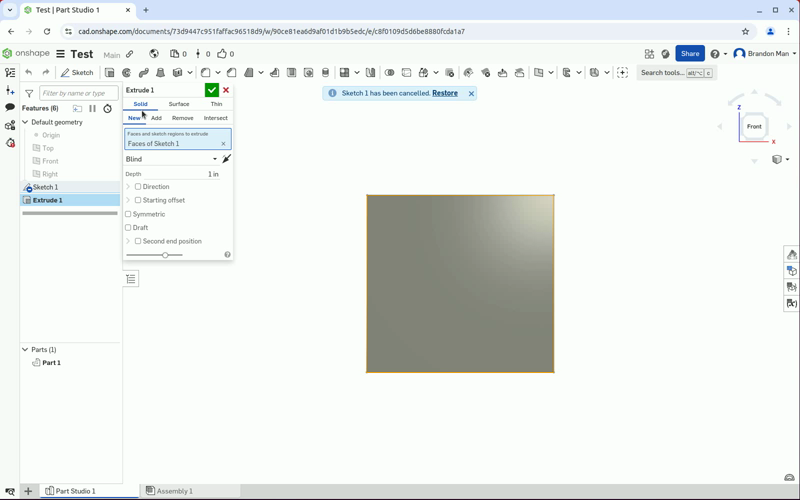
mouse_move(137, 120)
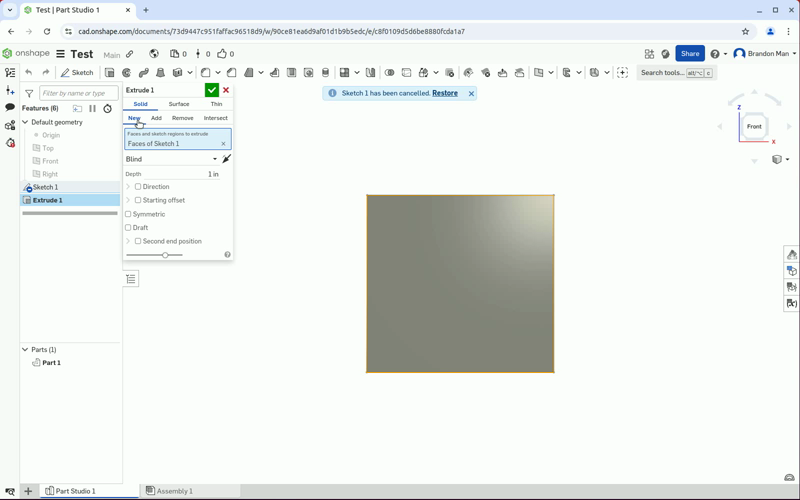
click(137, 120)
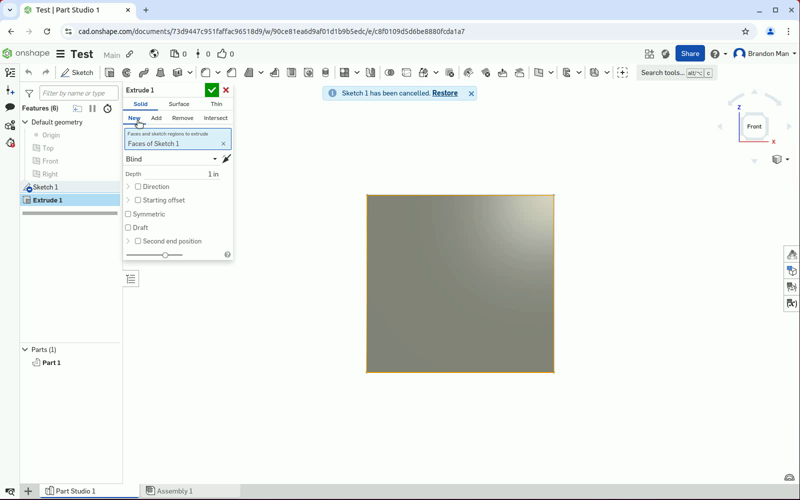
key(tab, 4)
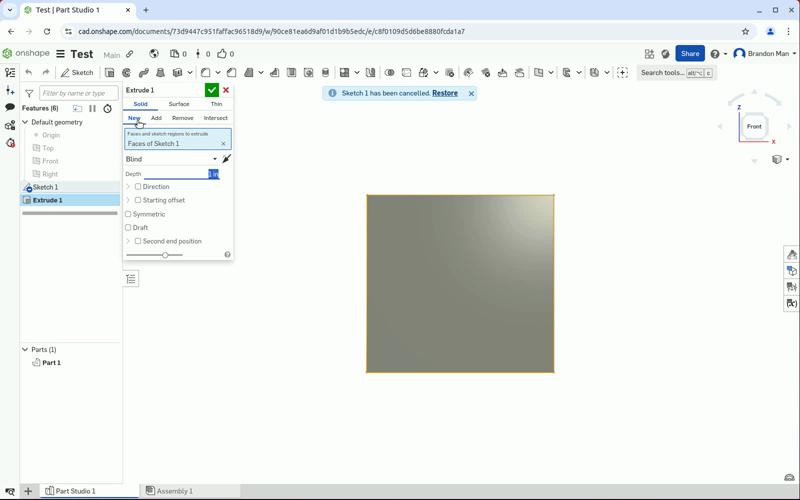
text(23.108)
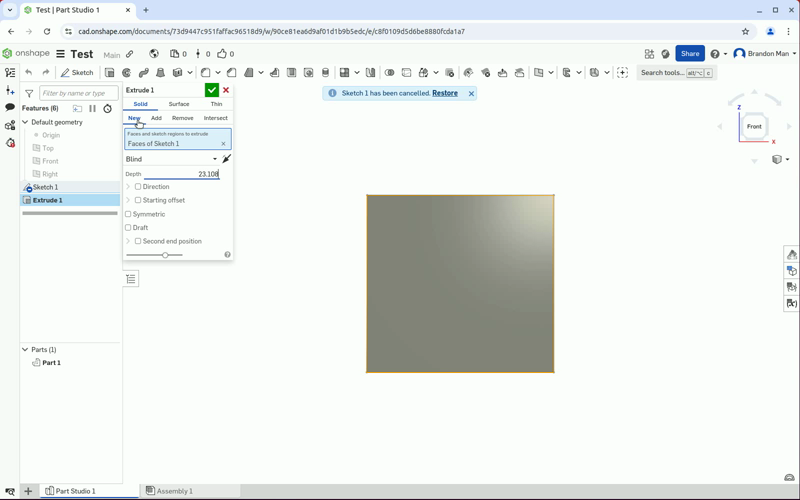
key(enter)
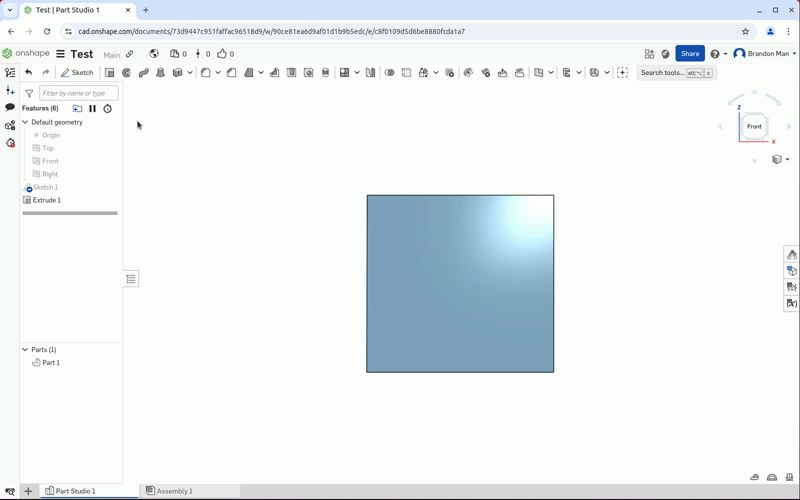
key(shift+h)
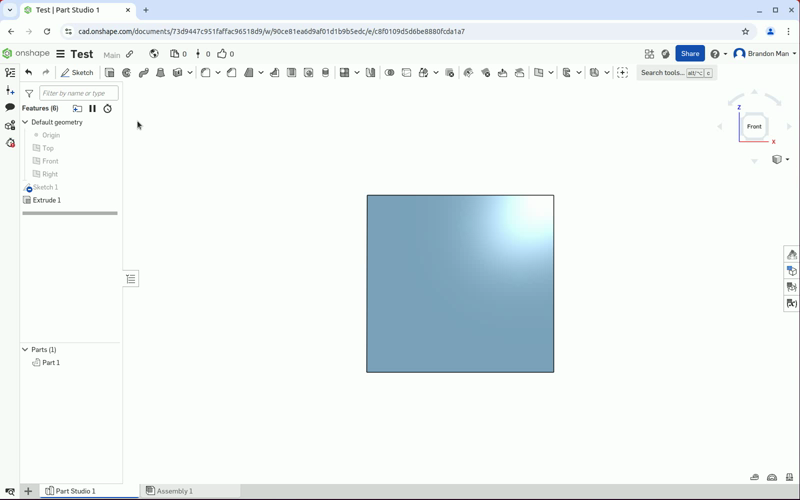
key(shift+h)
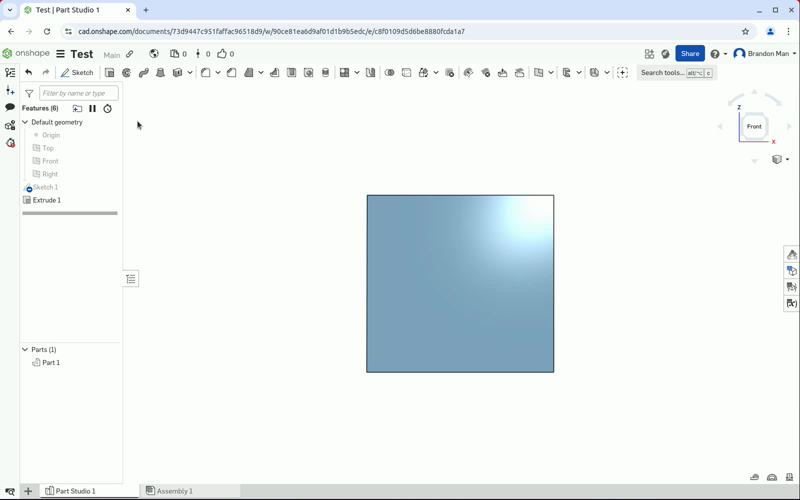
mouse_move(73, 189)
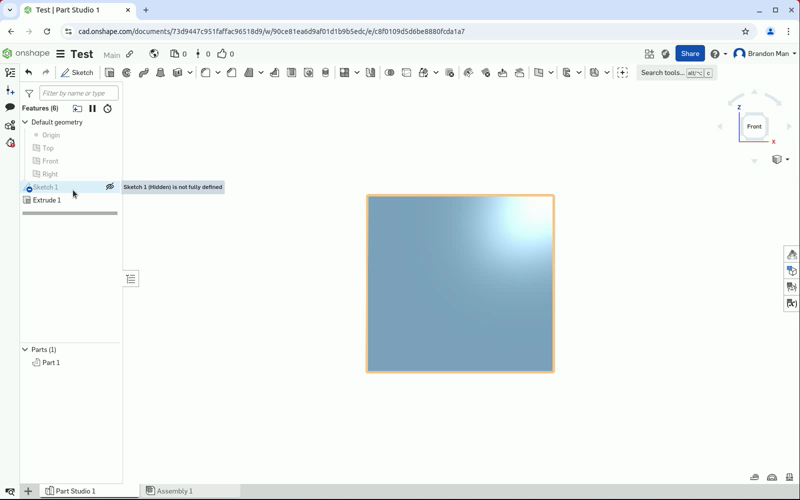
click(73, 189)
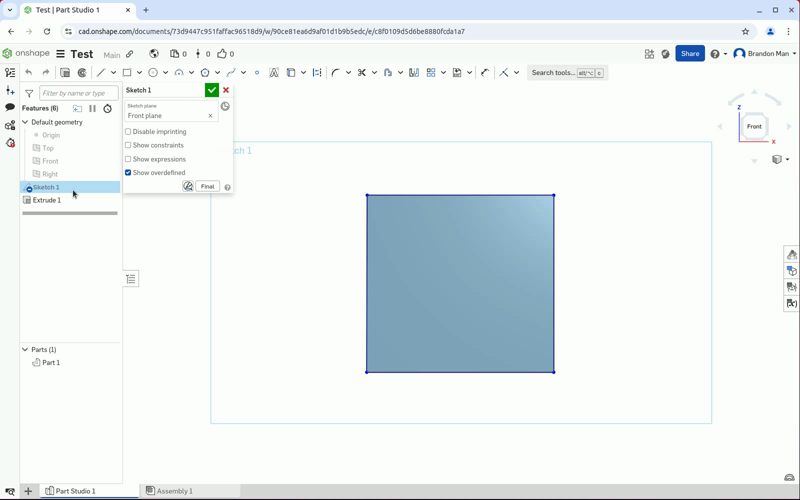
mouse_move(229, 92)
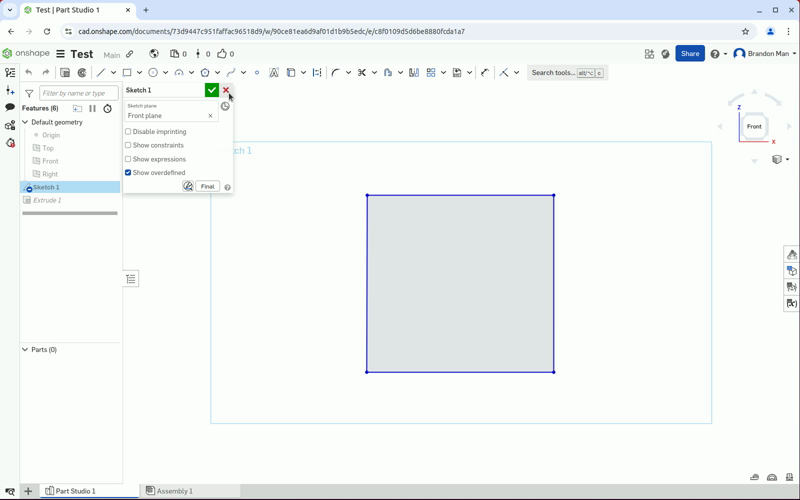
click(229, 92)
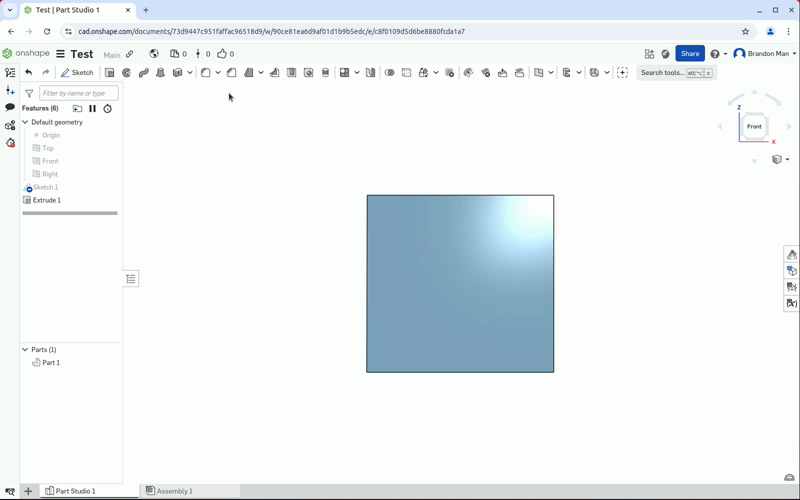
mouse_move(73, 352)
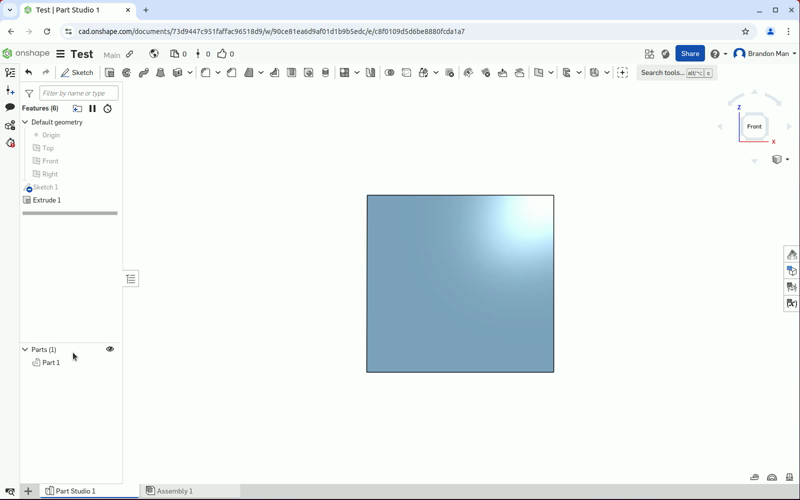
key(y)
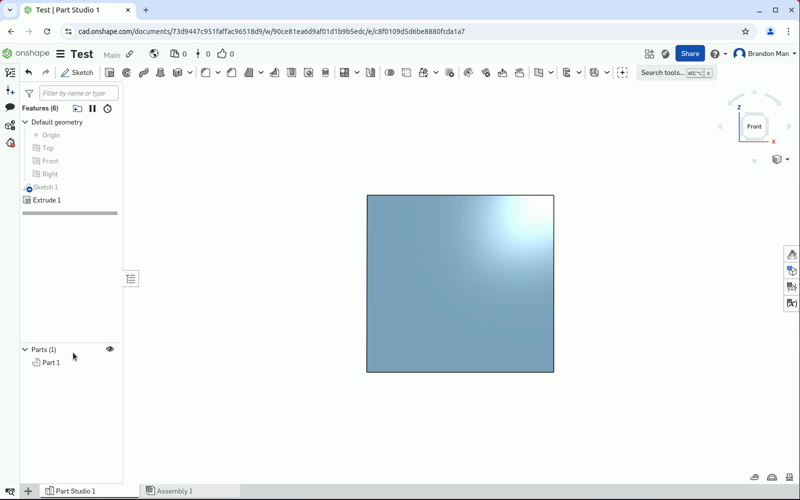
key(shift+p)
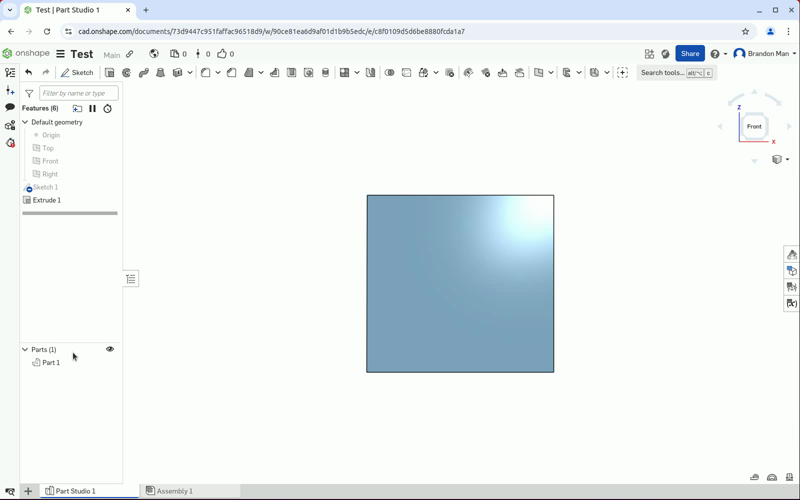
key(space)
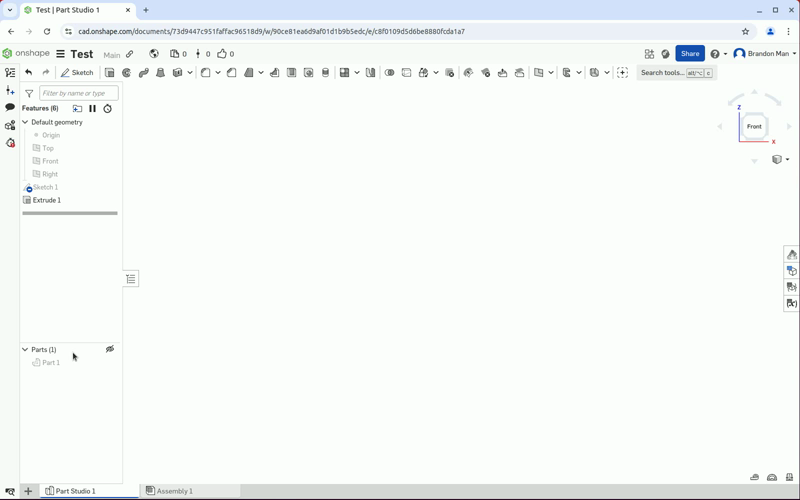
key_down(shift)
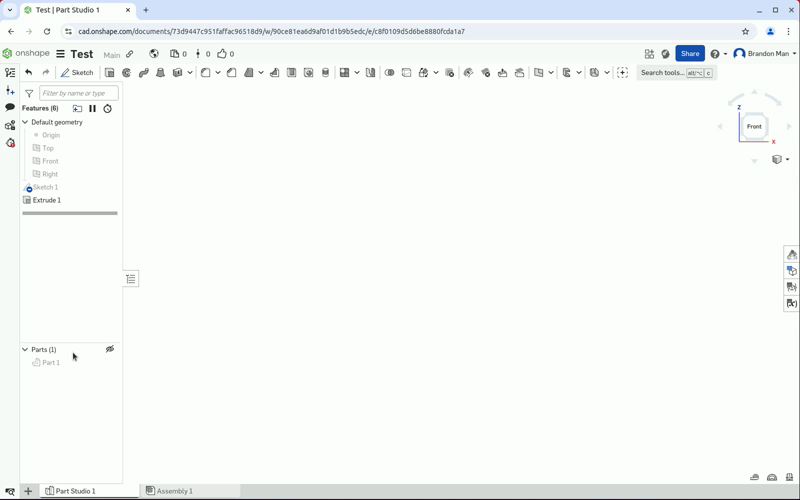
key(down)
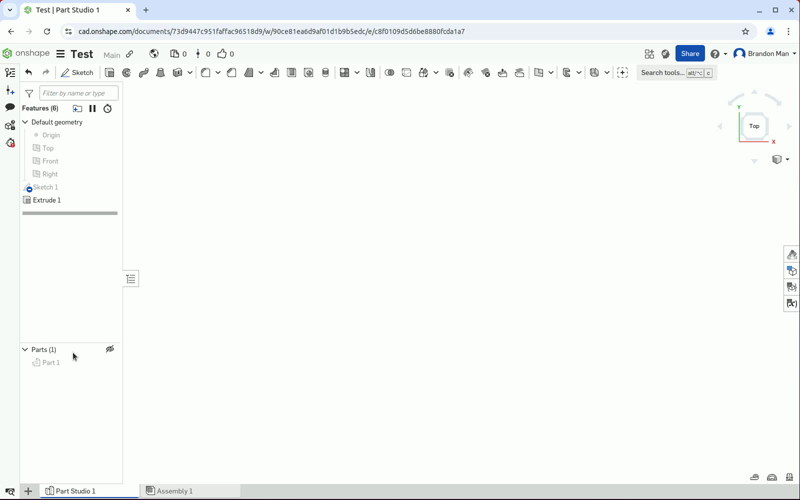
key_up(shift)
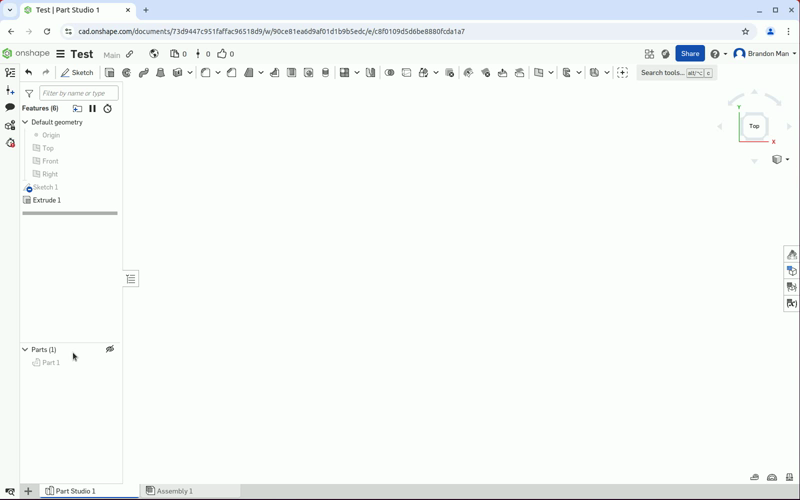
mouse_move(73, 352)
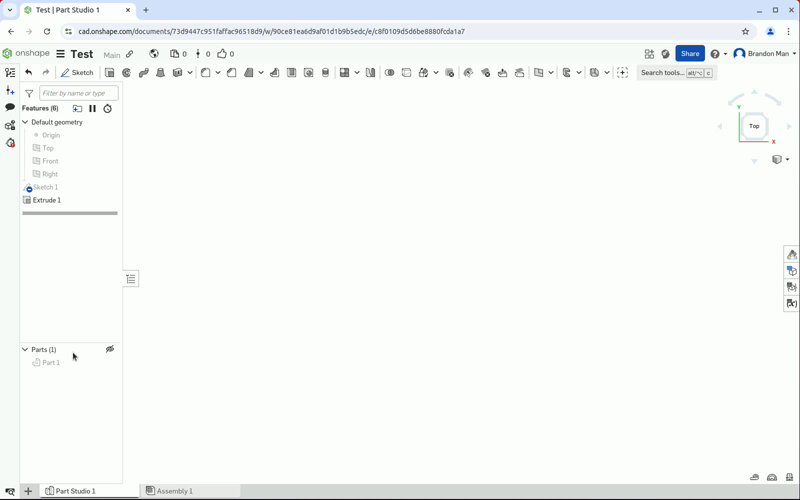
key(shift+y)
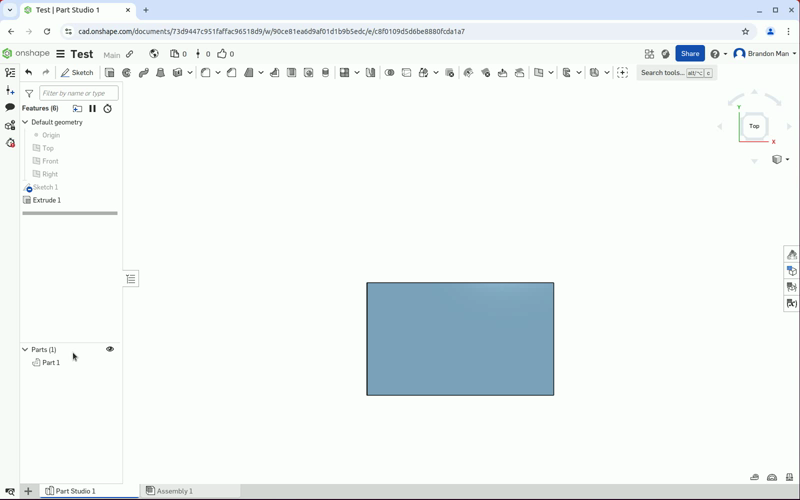
mouse_move(541, 75)
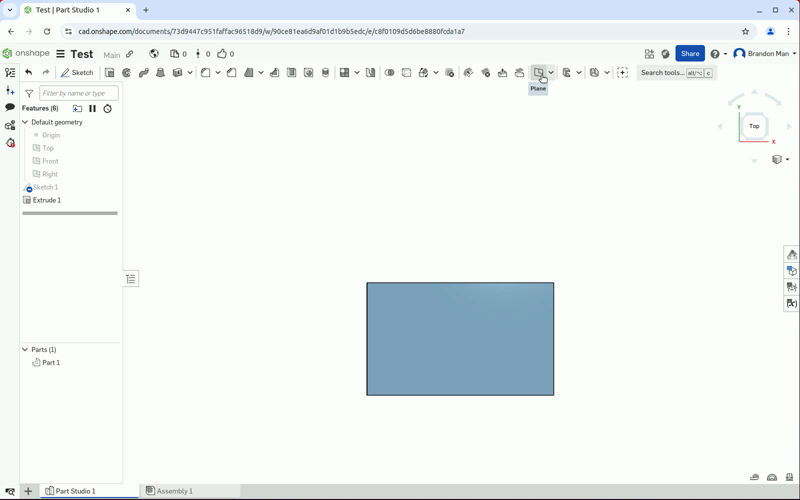
click(541, 75)
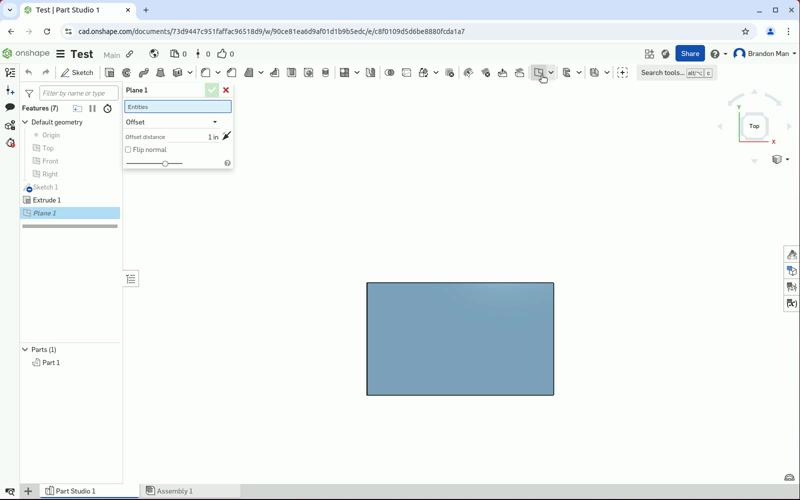
mouse_move(73, 150)
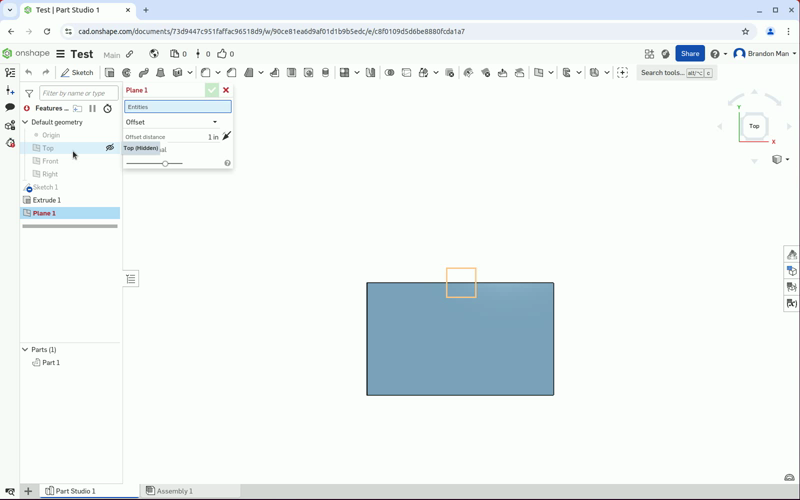
click(73, 150)
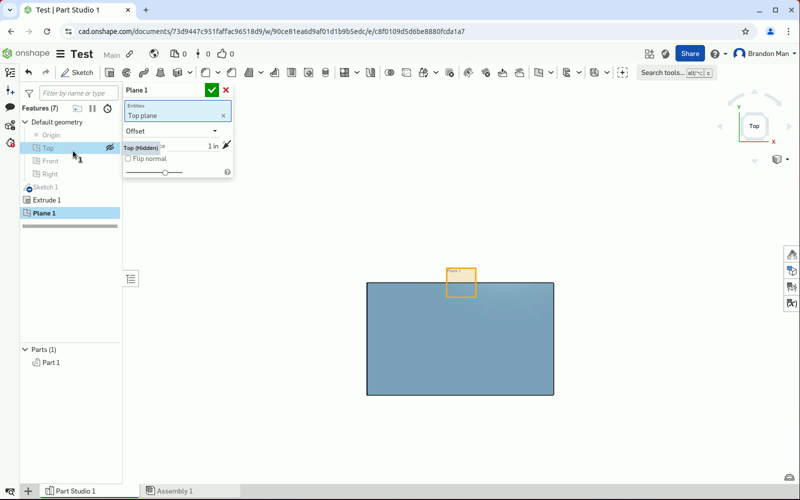
key(tab, 2)
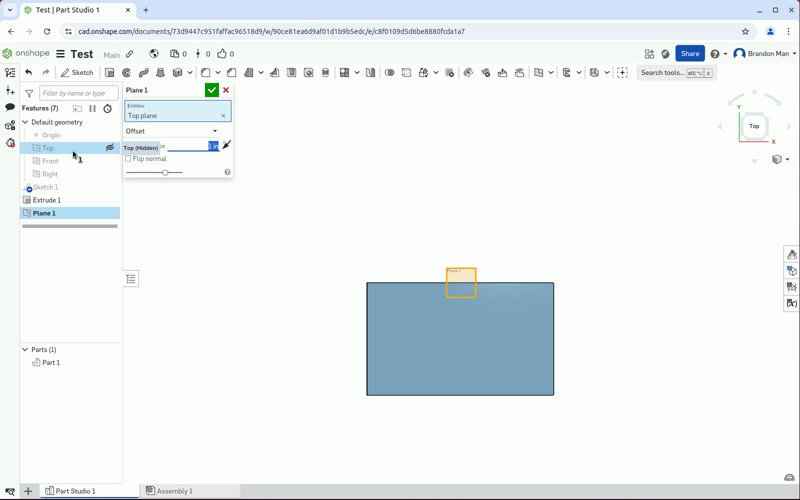
text(18.302)
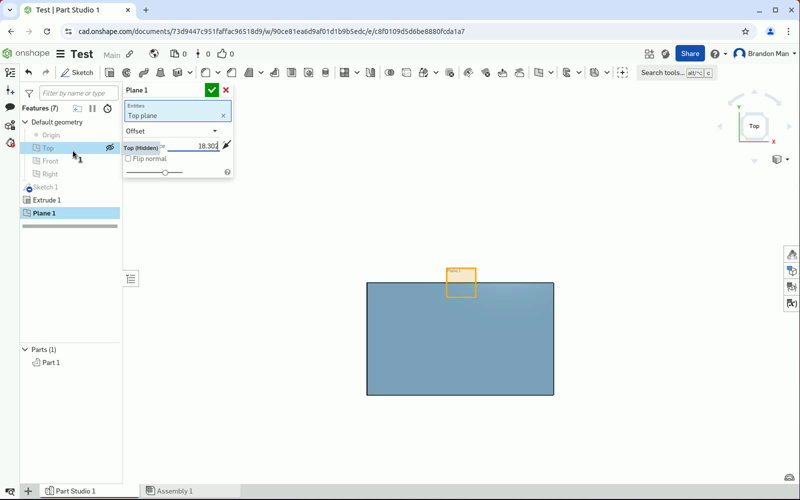
key(enter, 2)
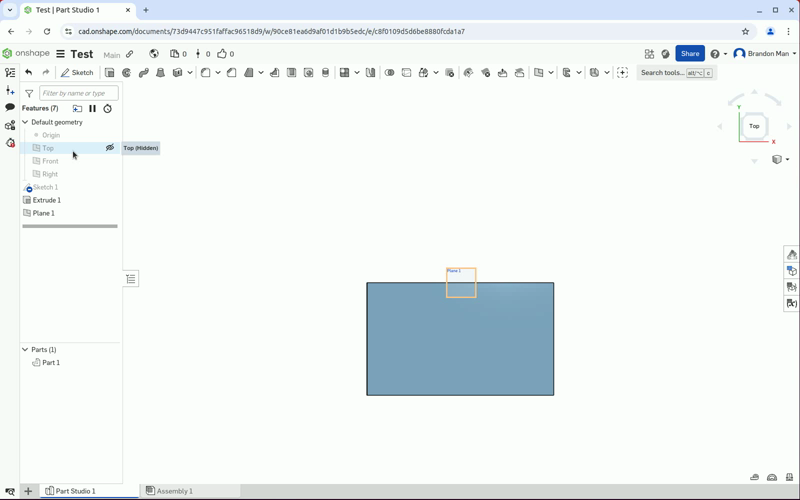
key(shift+s)
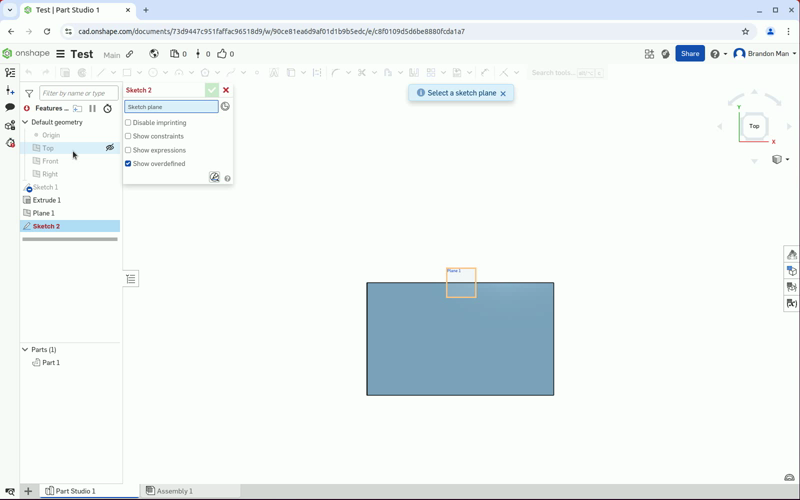
mouse_move(73, 215)
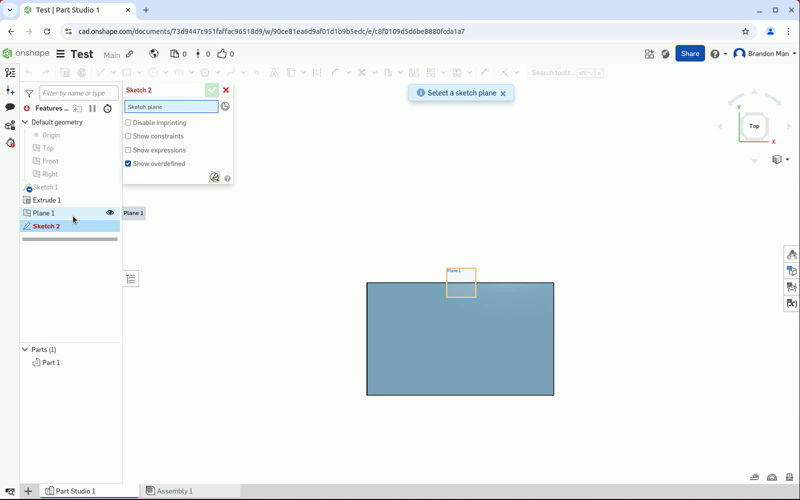
click(73, 215)
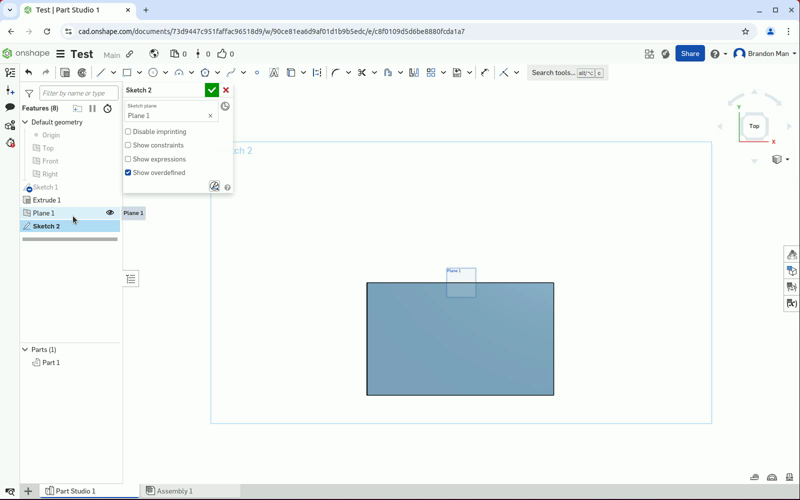
mouse_move(73, 352)
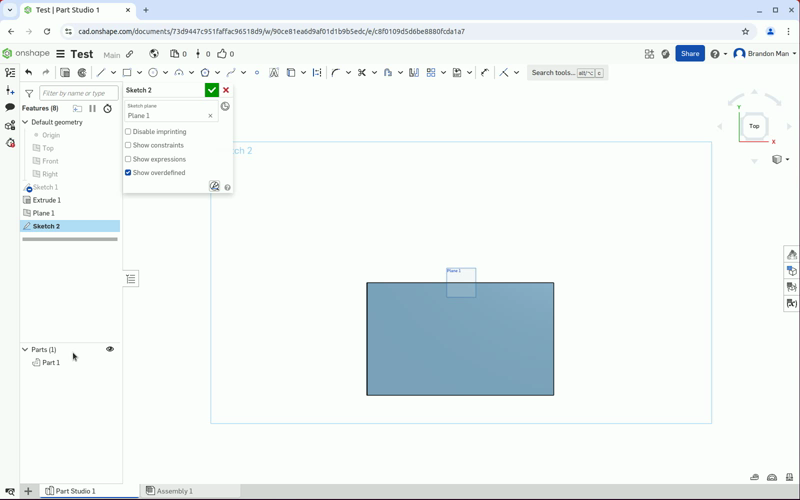
key(y)
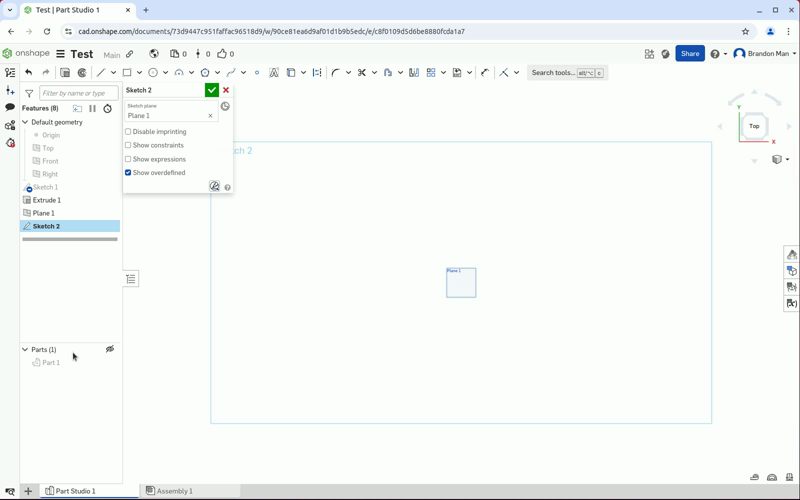
key(l)
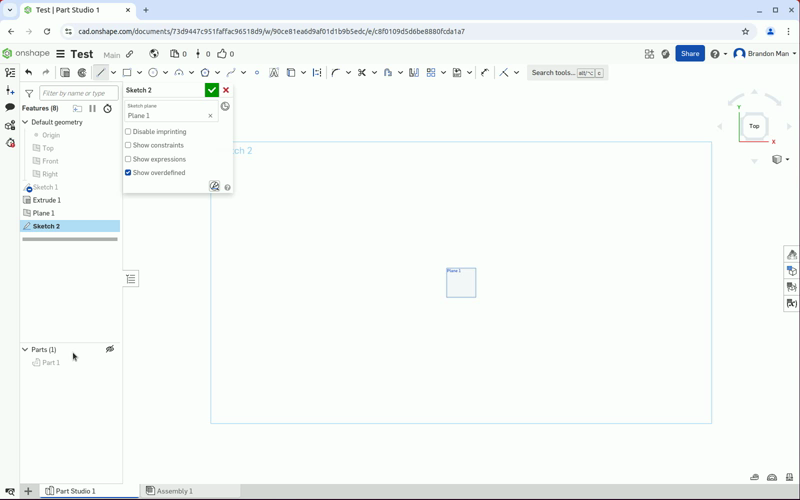
key_down(shift)
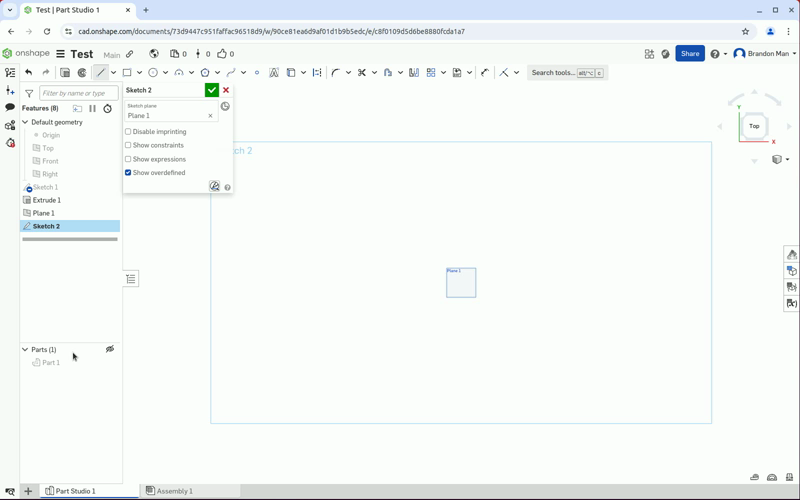
mouse_move(366, 395)
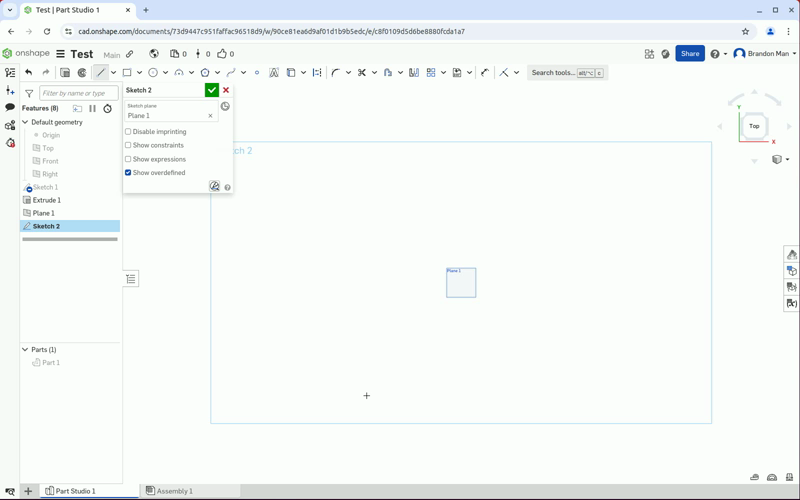
click(366, 395)
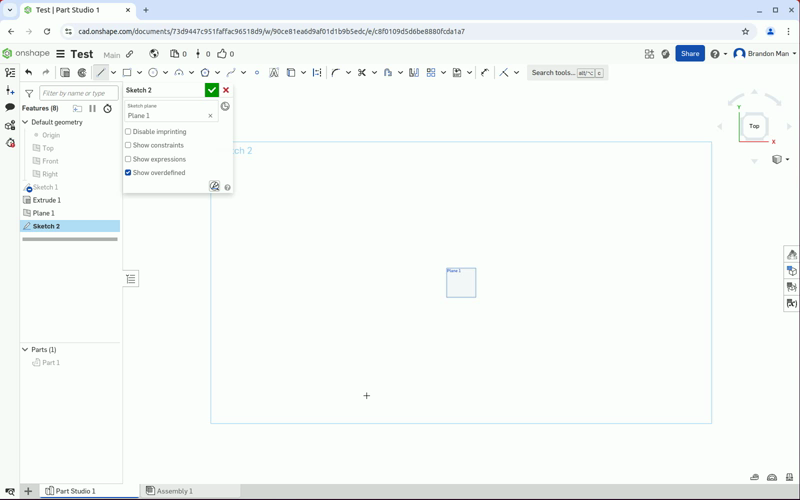
key_up(shift)
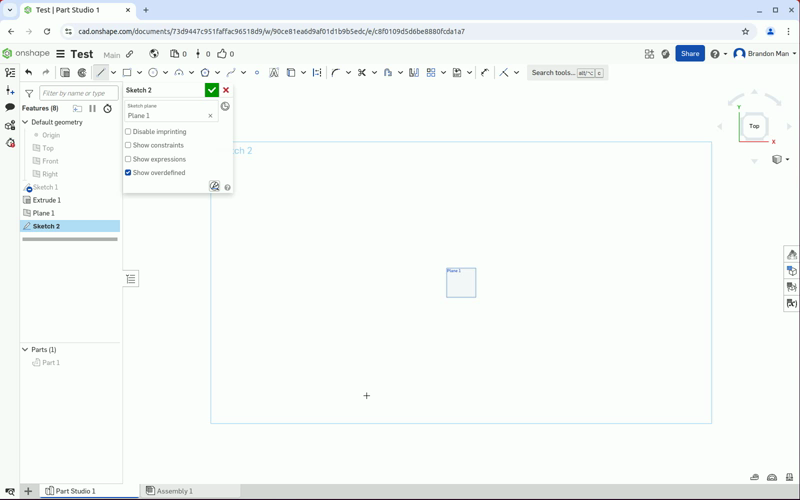
key_down(shift)
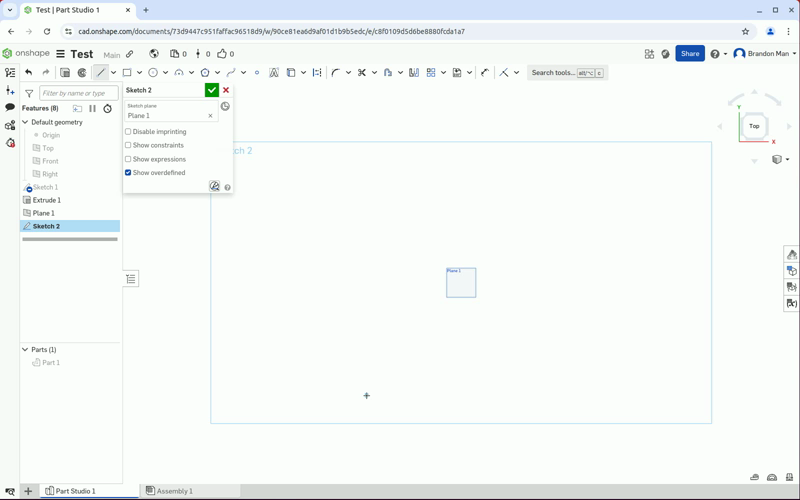
mouse_move(553, 395)
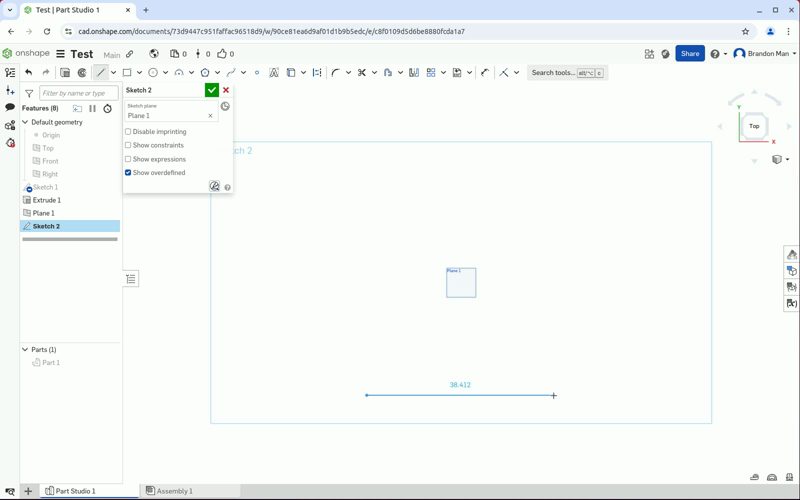
click(553, 395)
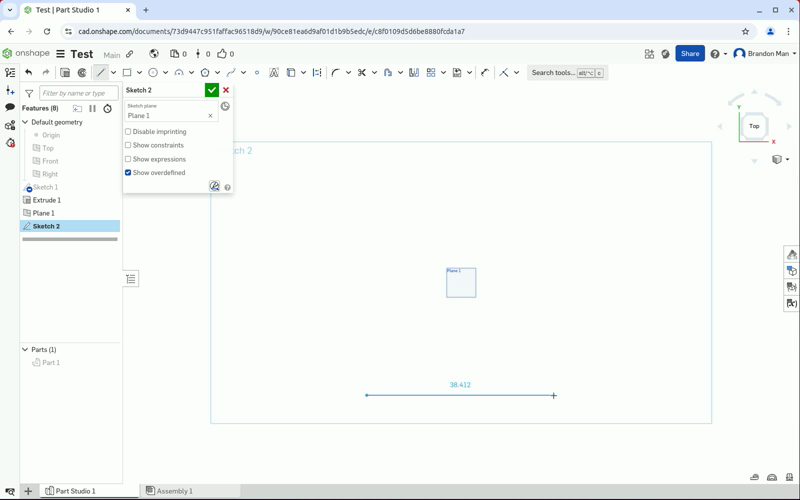
key_up(shift)
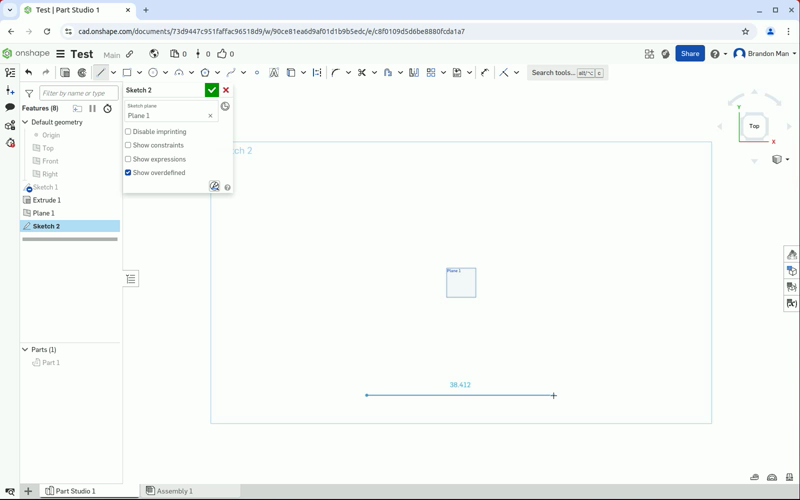
key_down(shift)
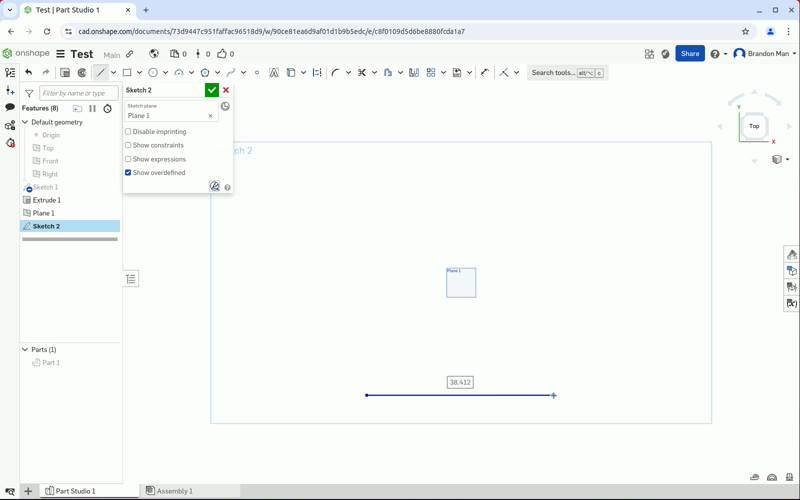
mouse_move(583, 395)
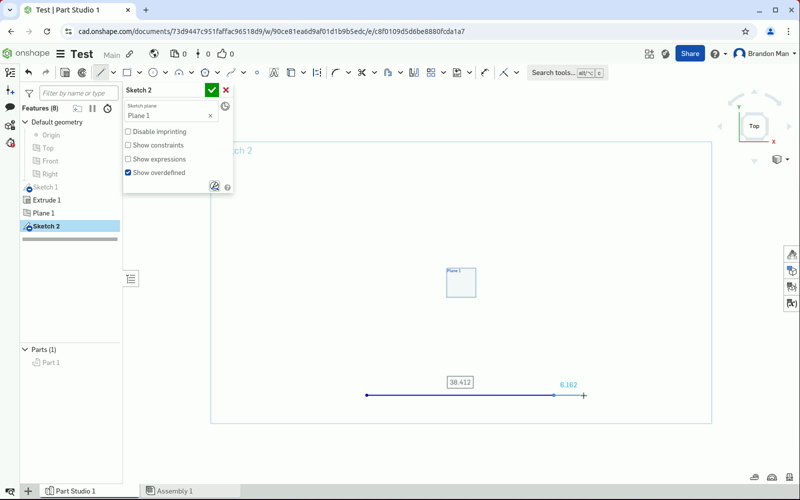
mouse_move(553, 340)
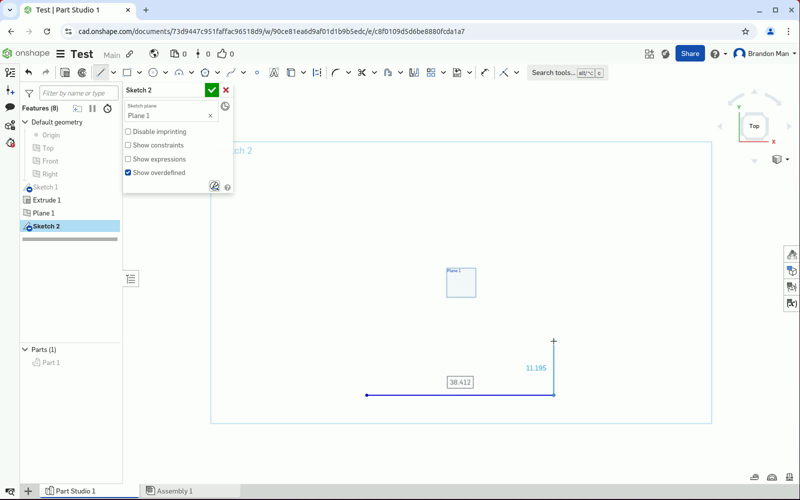
click(553, 340)
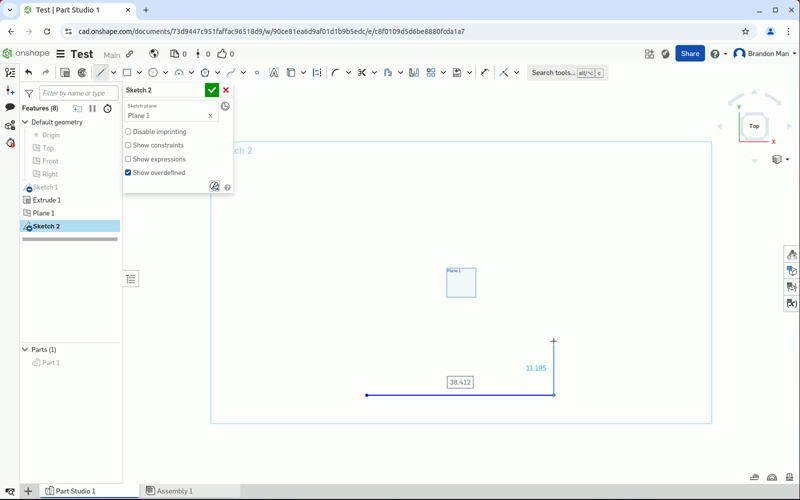
key_up(shift)
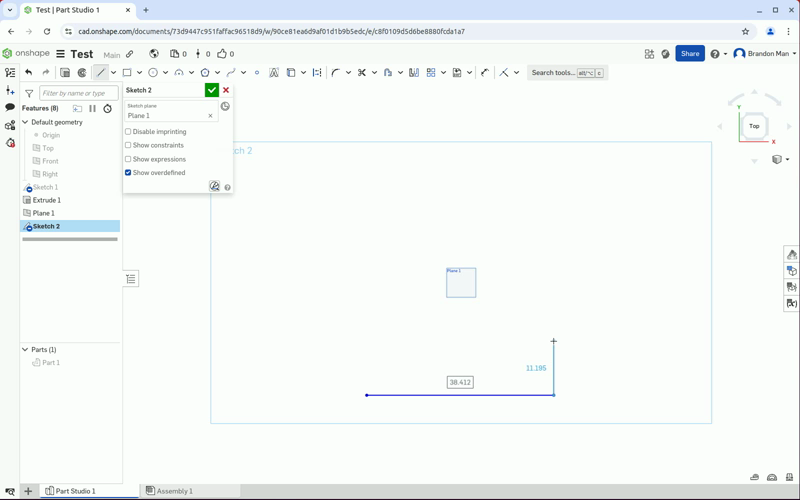
key_down(shift)
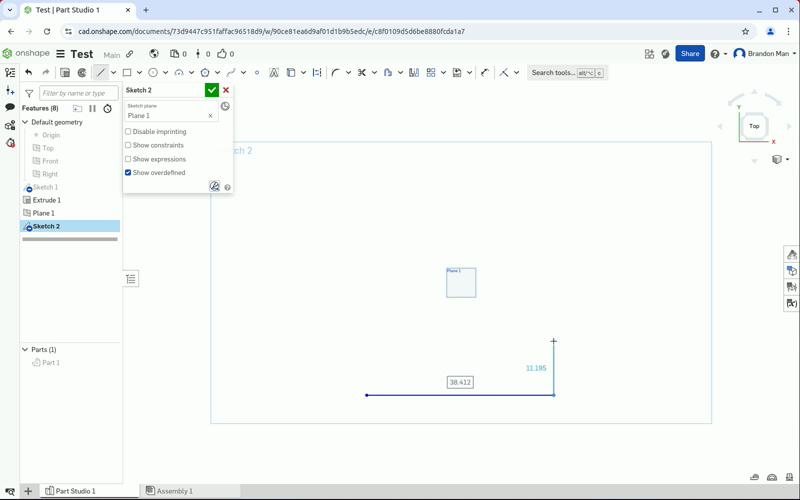
mouse_move(496, 283)
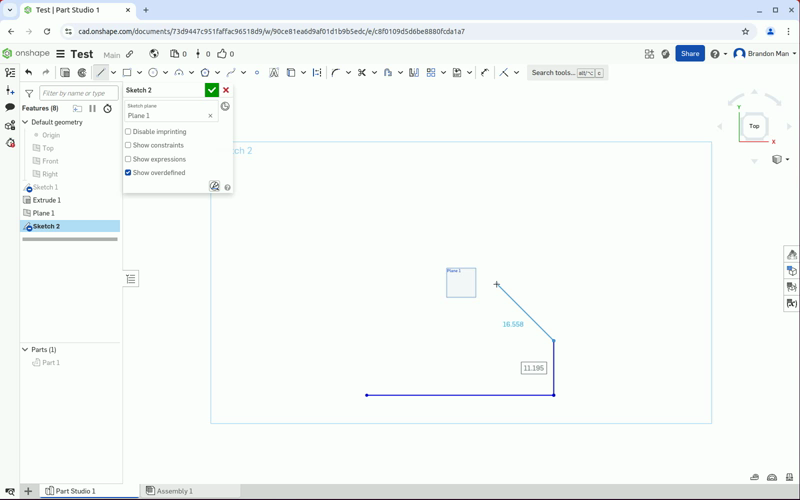
click(496, 283)
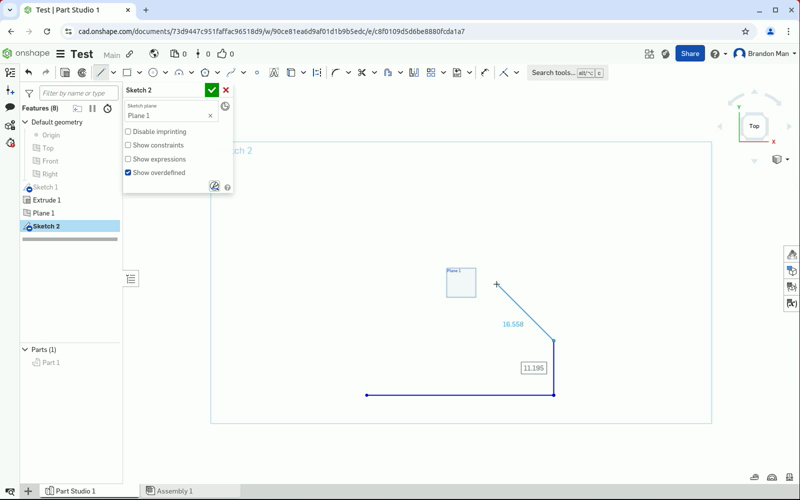
key_up(shift)
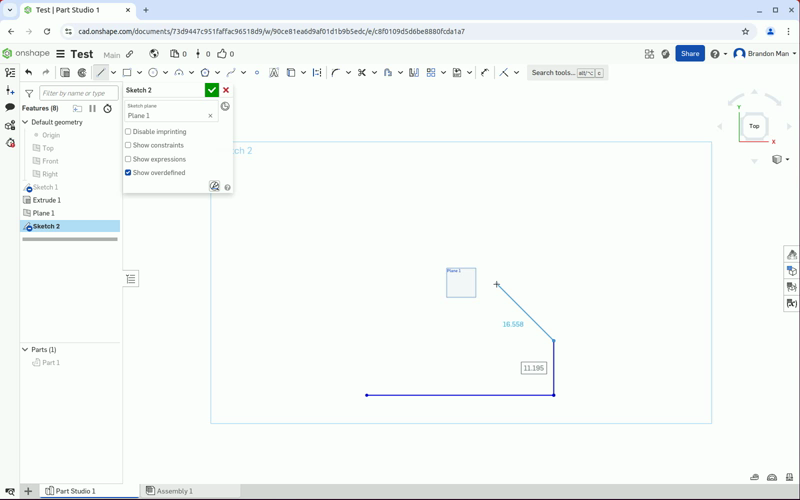
key_down(shift)
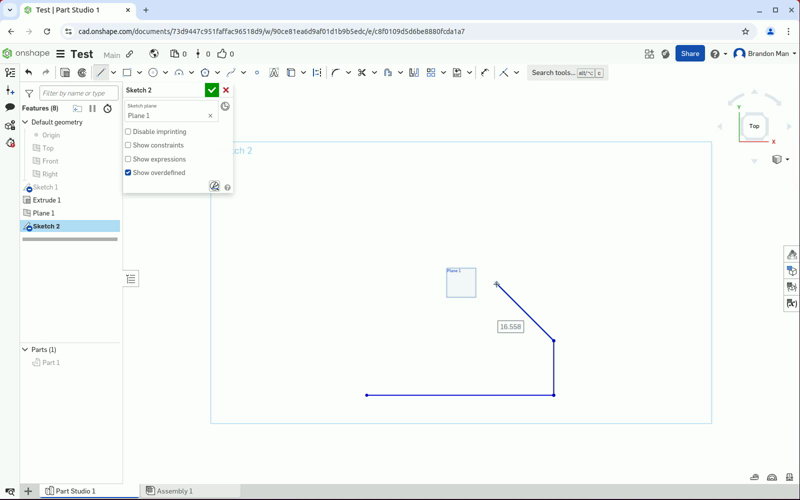
mouse_move(422, 283)
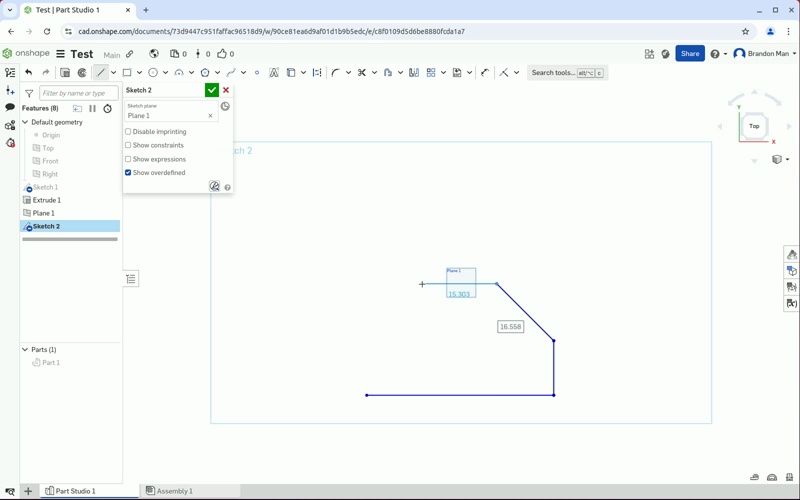
click(422, 283)
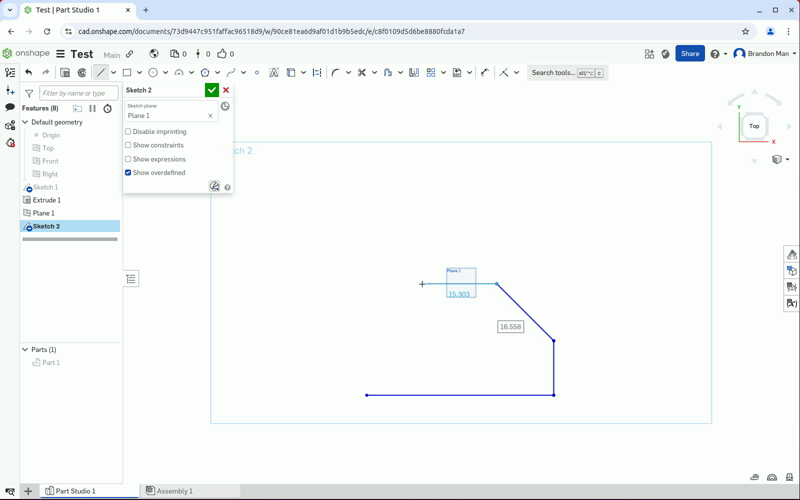
key_up(shift)
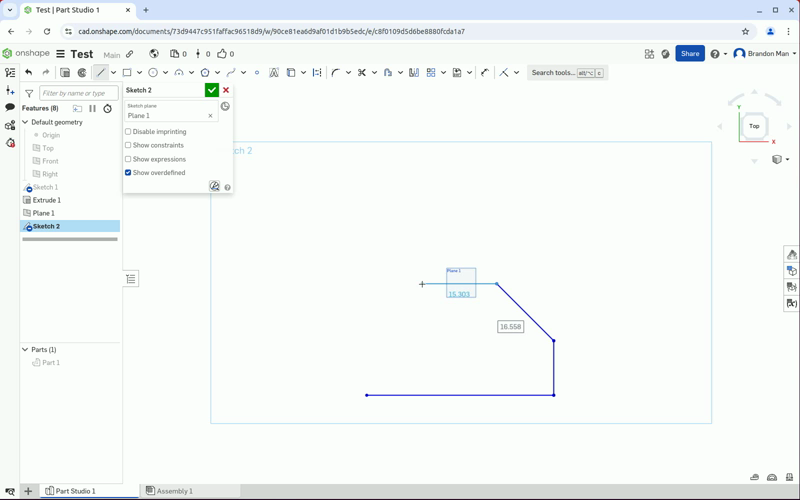
key_down(shift)
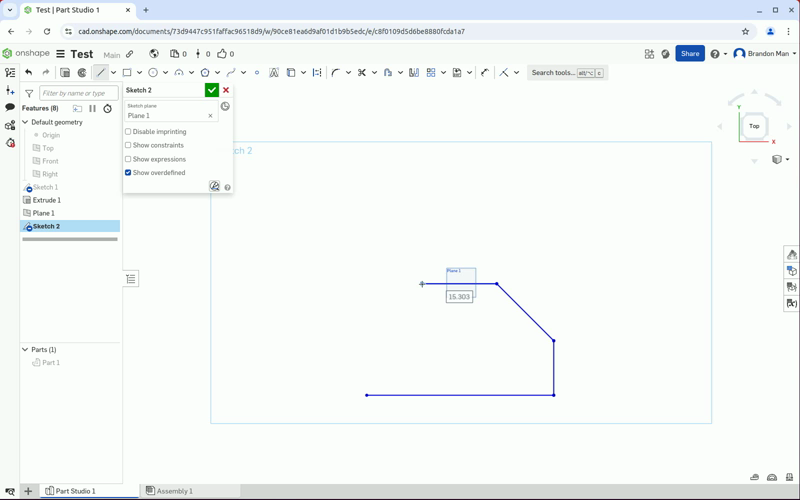
mouse_move(366, 340)
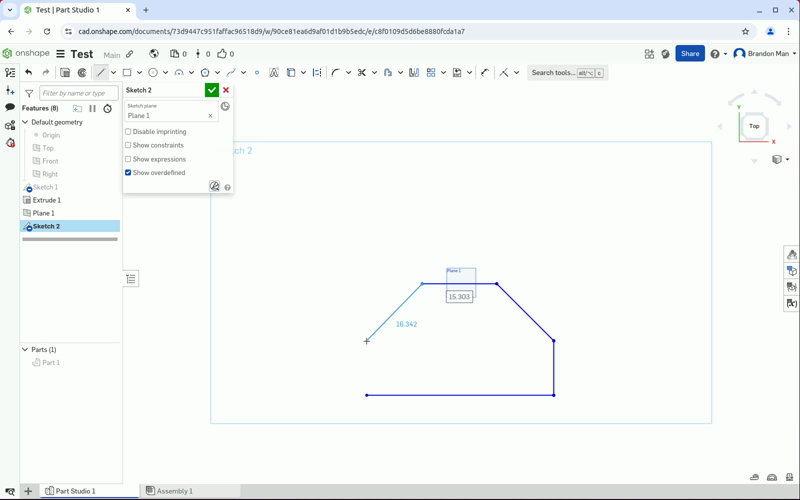
click(366, 340)
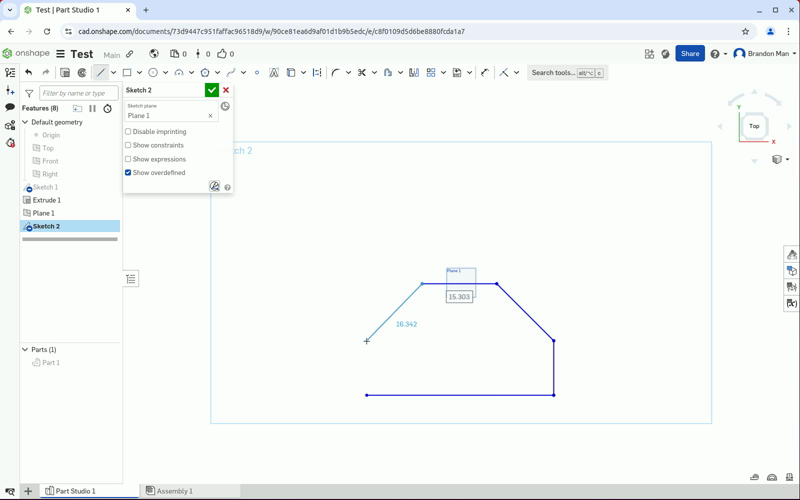
key_up(shift)
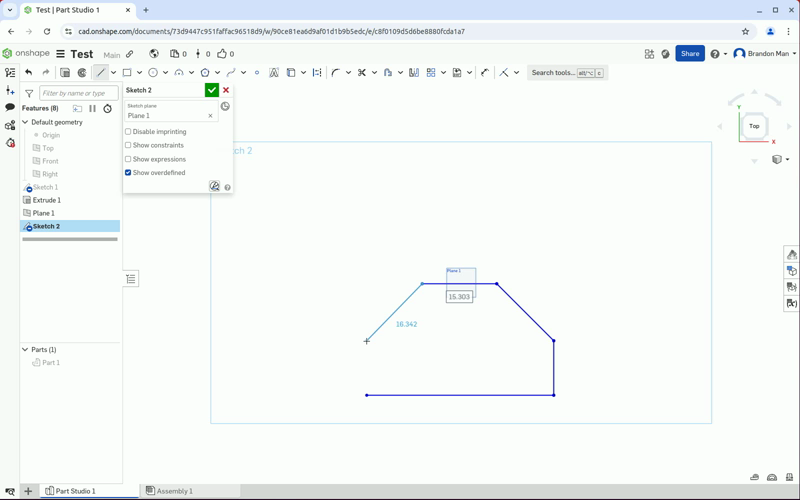
mouse_move(396, 340)
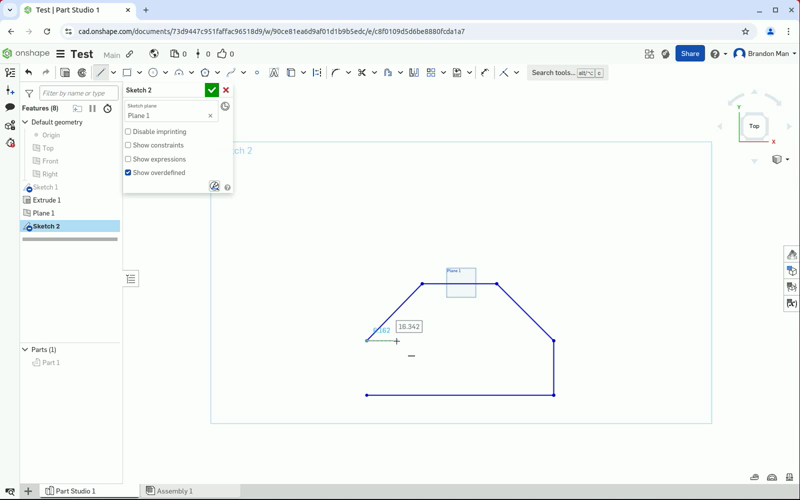
key_down(shift)
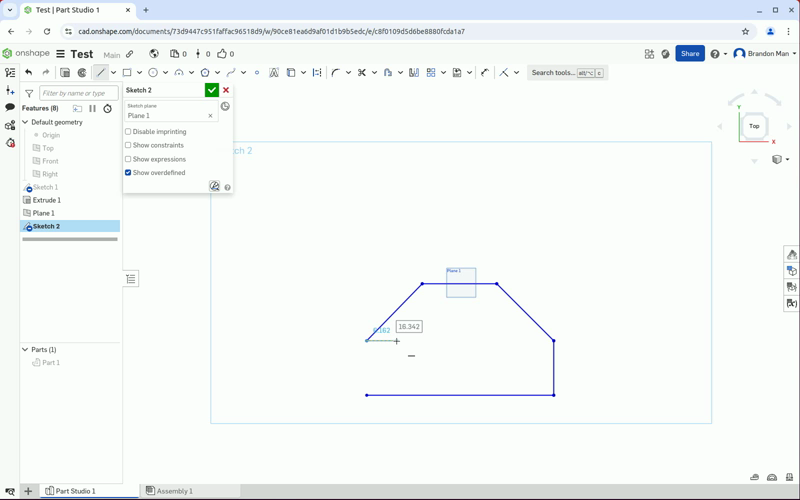
mouse_move(366, 395)
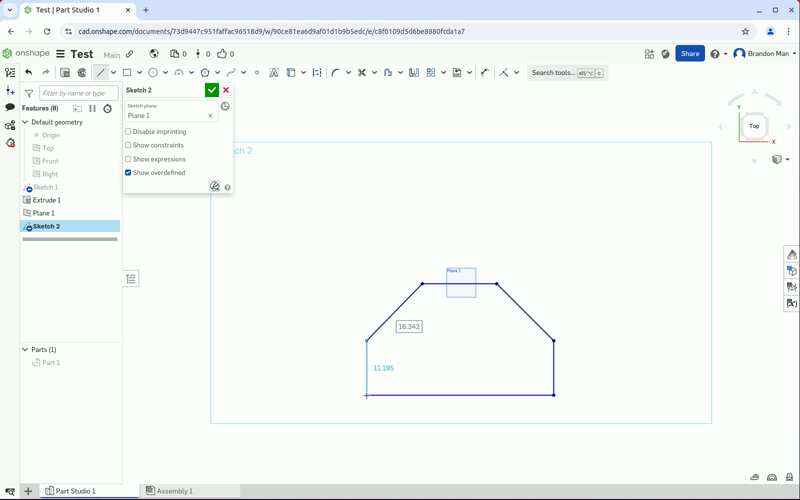
key_up(shift)
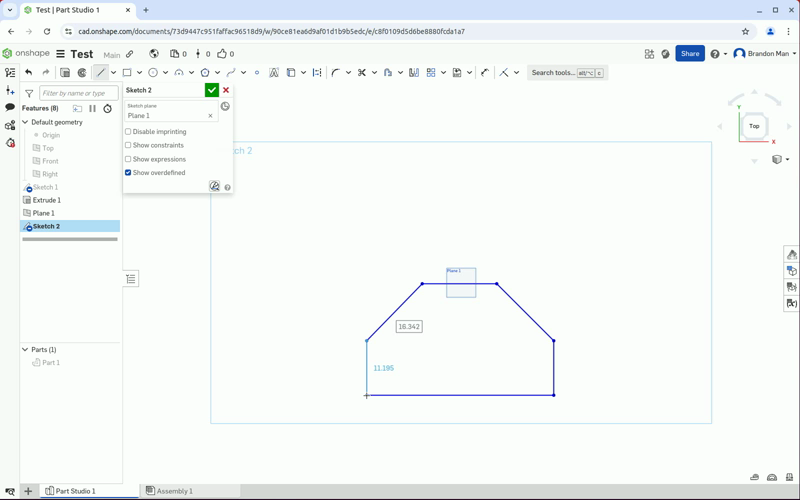
click(366, 395)
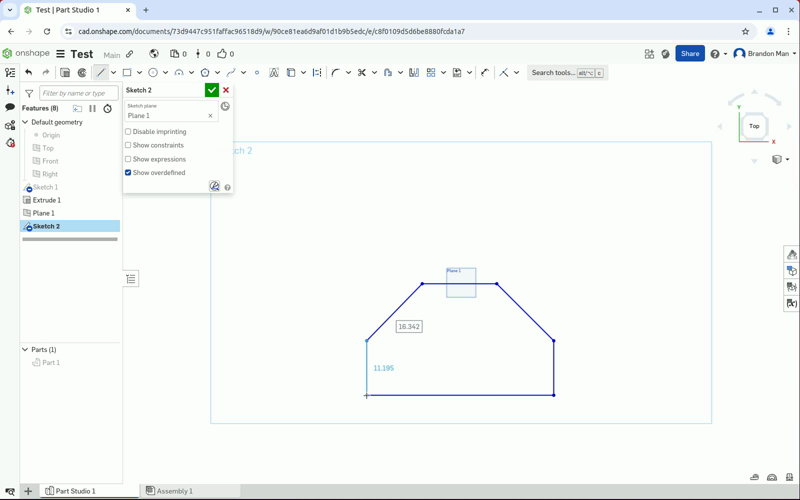
key(esc)
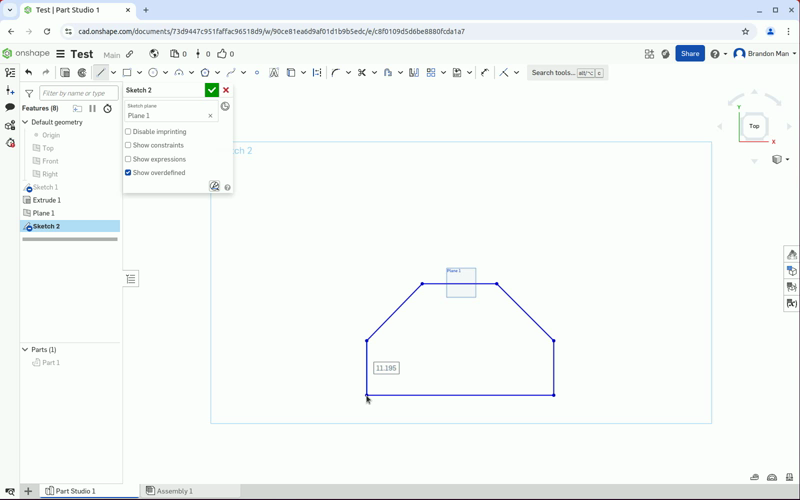
mouse_move(440, 329)
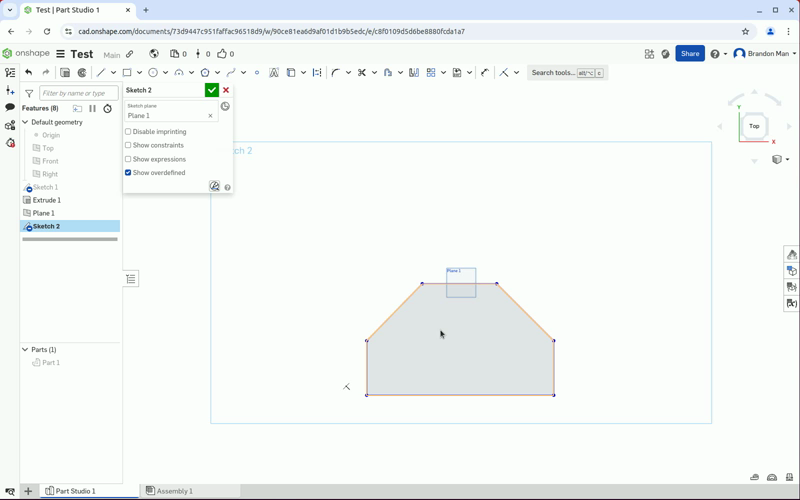
click(440, 329)
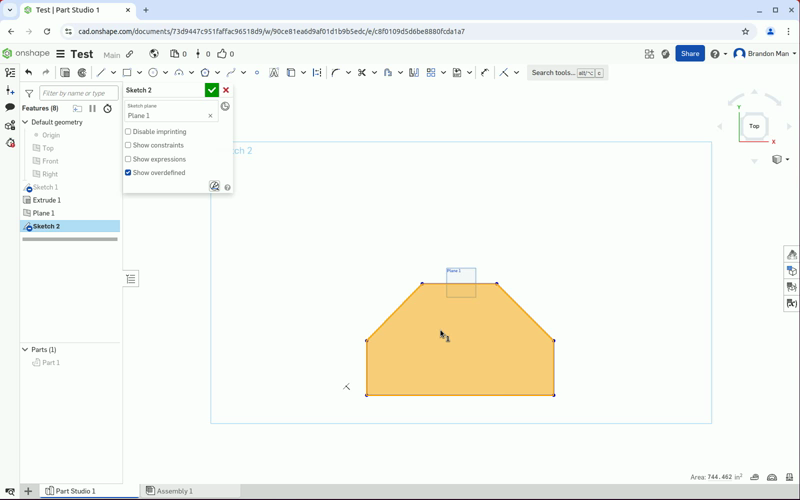
mouse_move(73, 352)
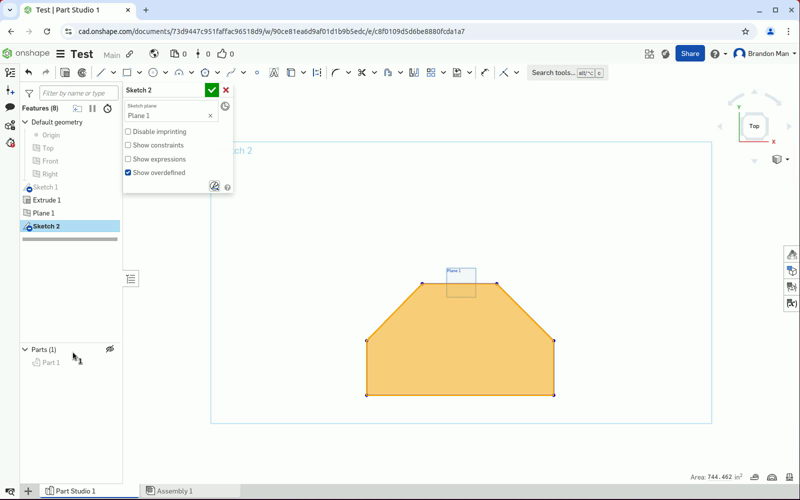
key(shift+y)
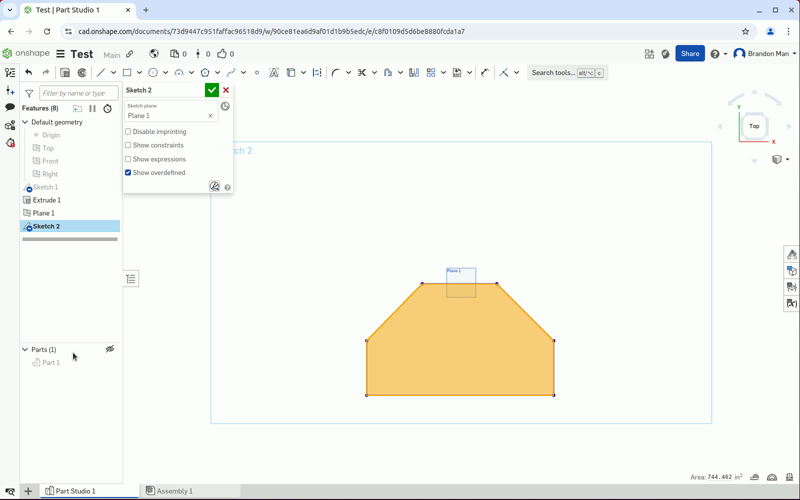
key(shift+e)
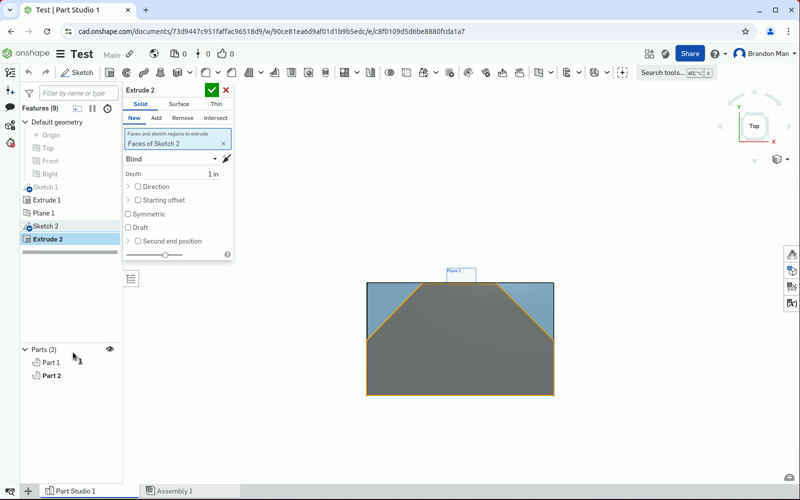
mouse_move(143, 106)
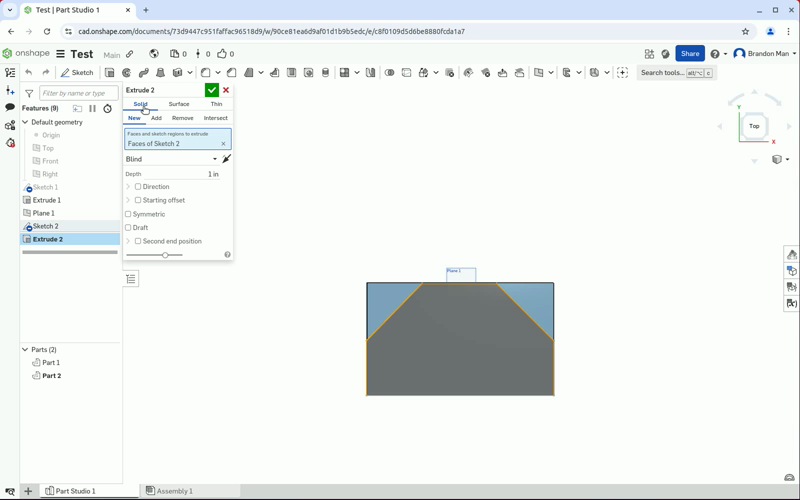
click(143, 106)
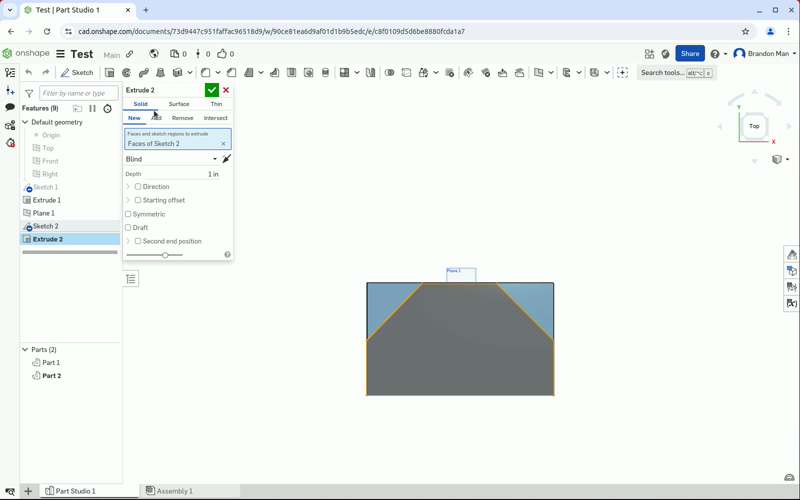
mouse_move(186, 120)
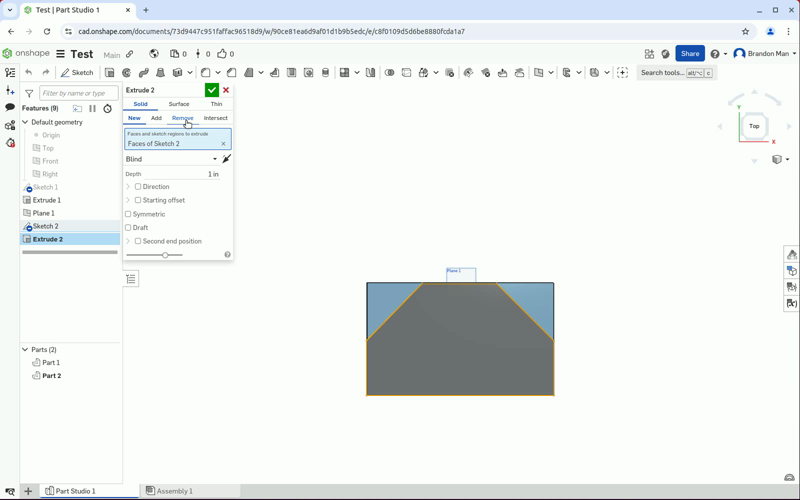
click(186, 120)
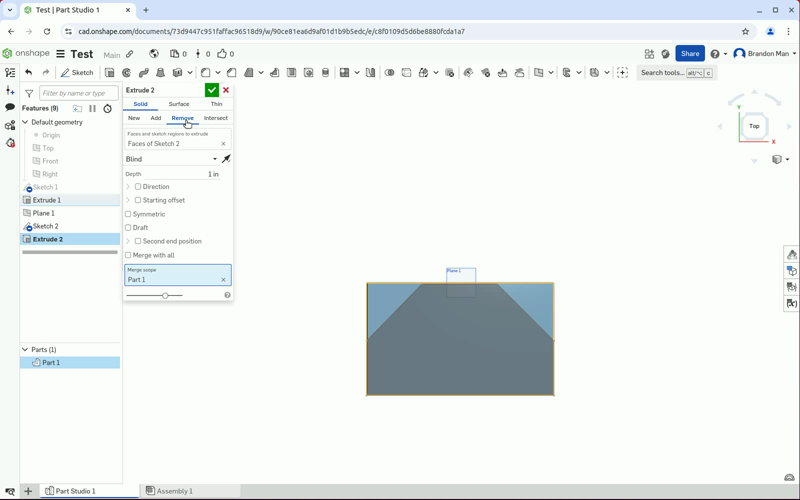
key(tab, 4)
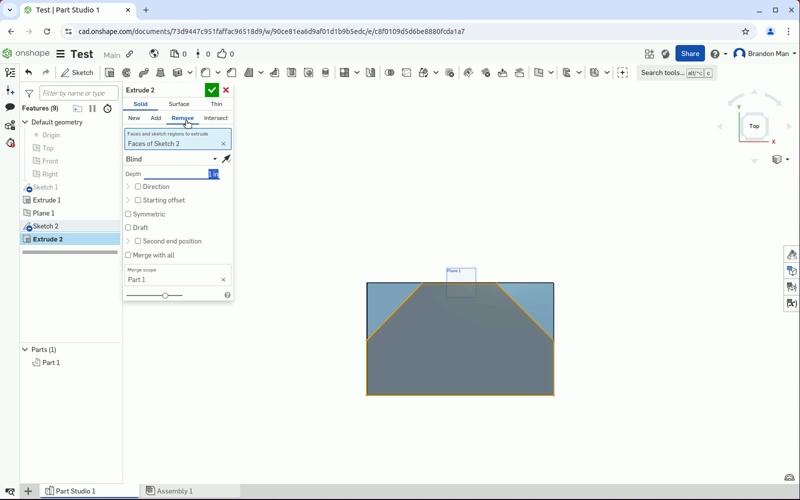
text(7.703)
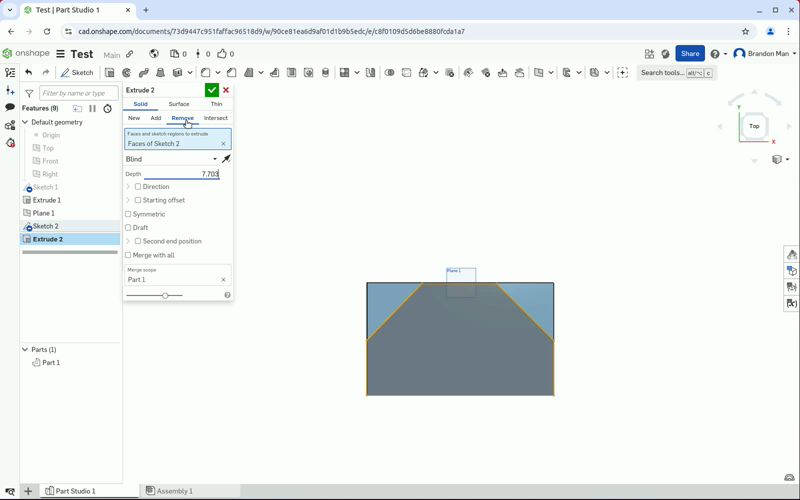
key(tab, 6)
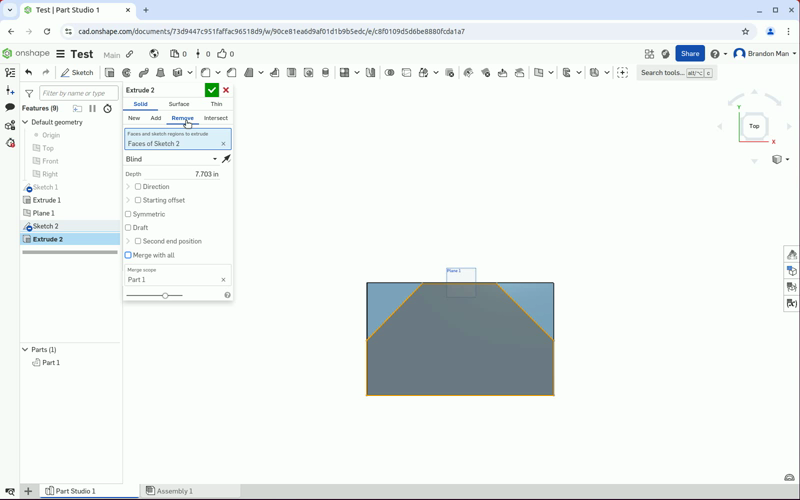
key(space)
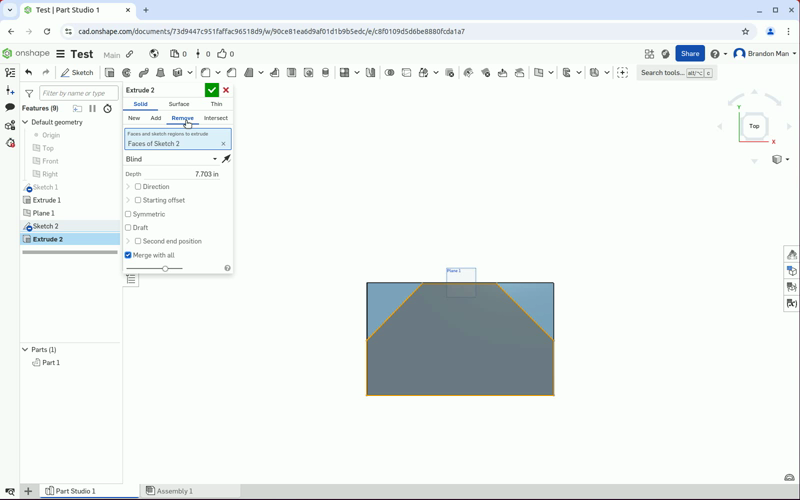
key(enter)
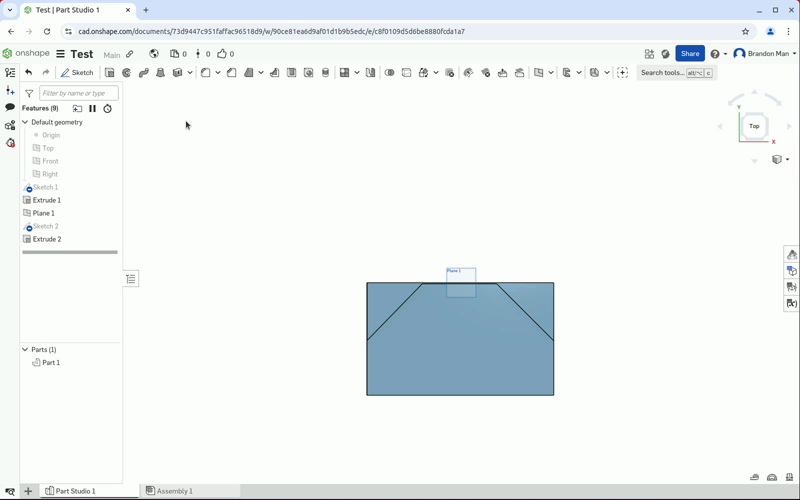
key(shift+h)
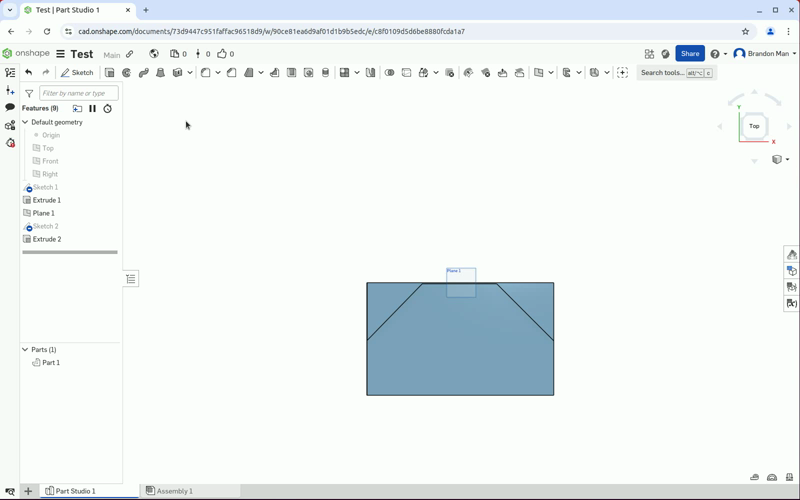
key(shift+h)
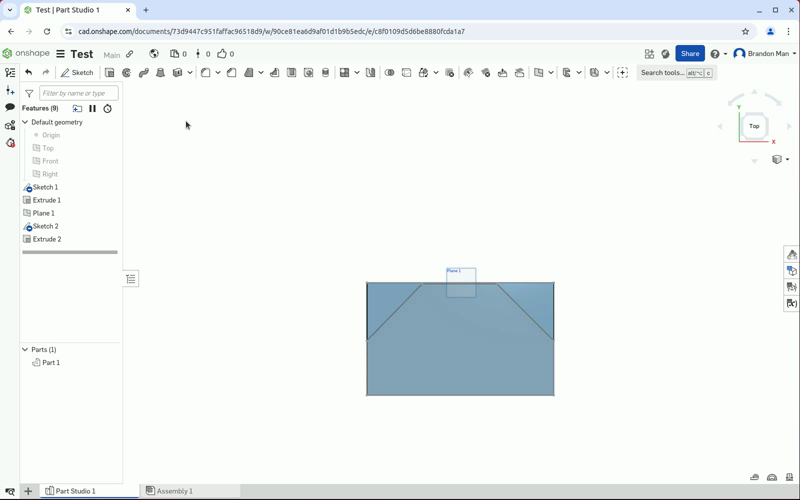
key(shift+7)
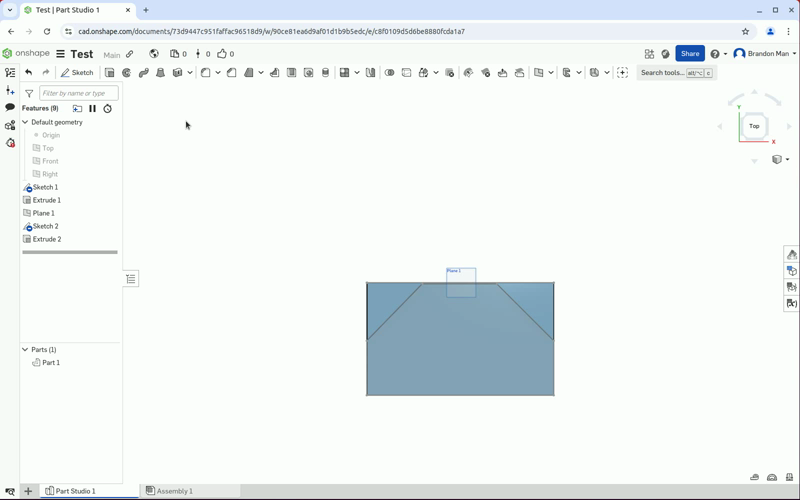
key(up, 3)
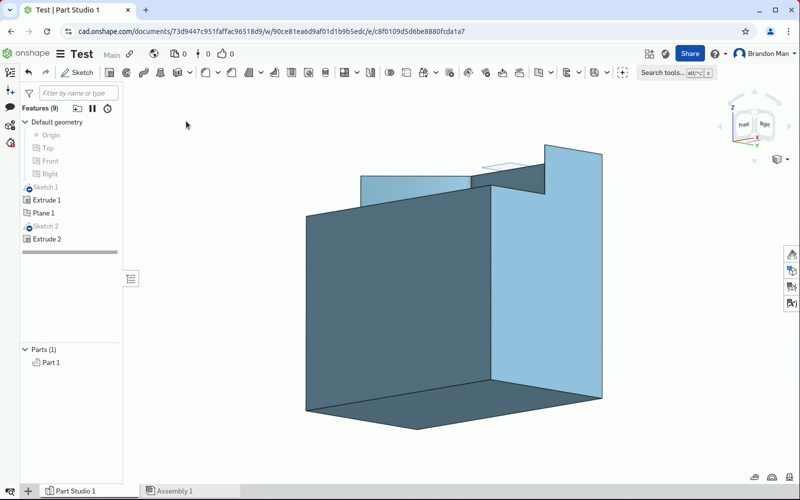
key(left, 3)
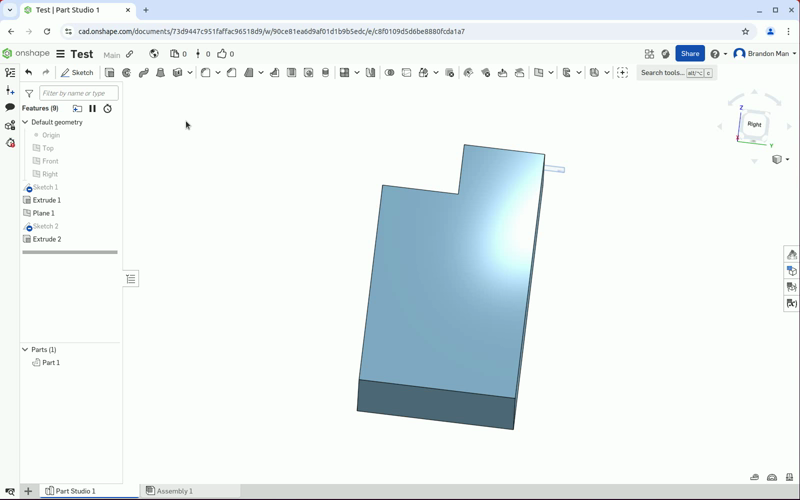
key(right, 3)
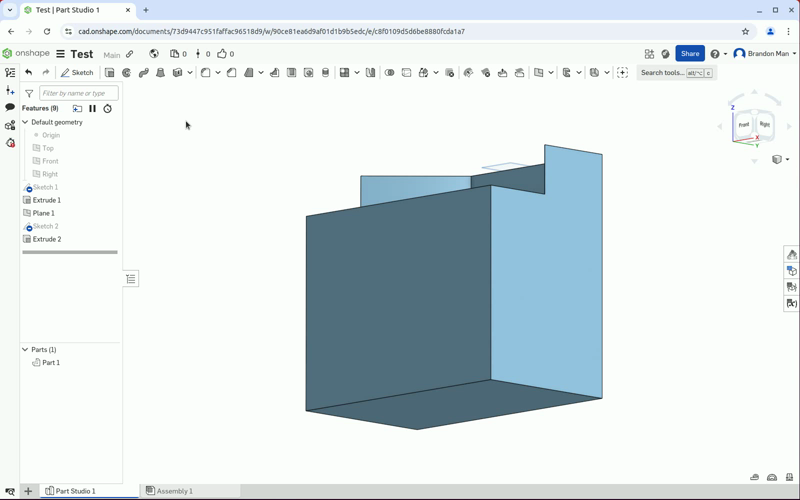
key(down, 3)
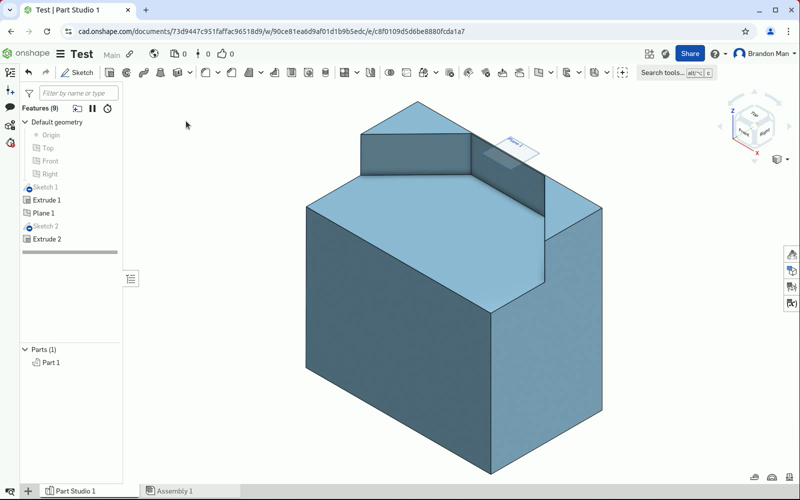
mouse_move(73, 189)
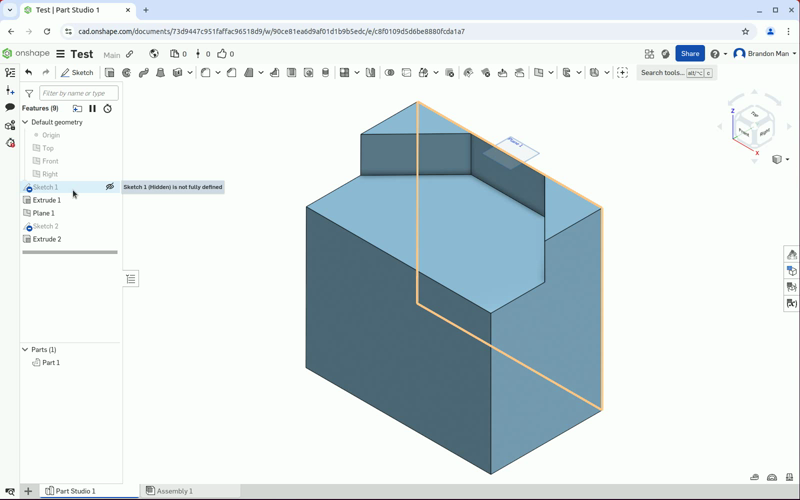
click(73, 189)